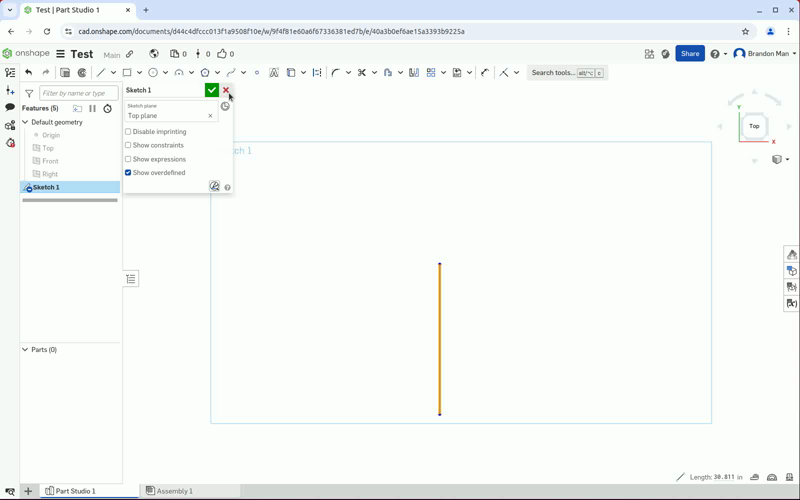
key(shift+h)
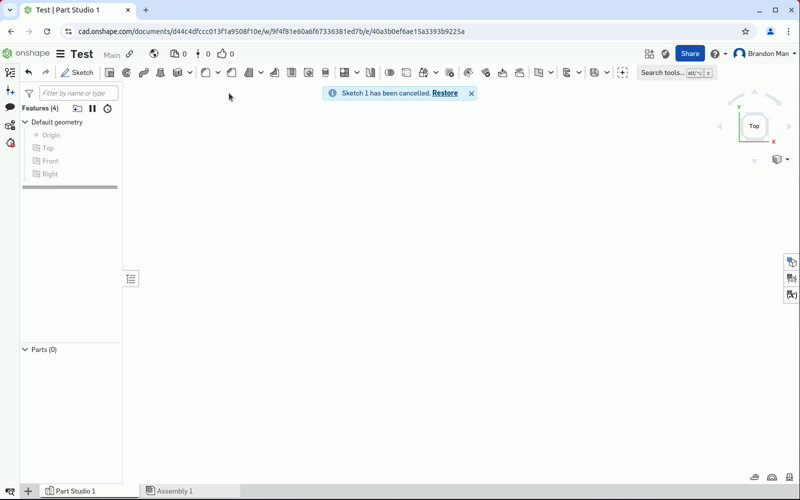
mouse_move(73, 352)
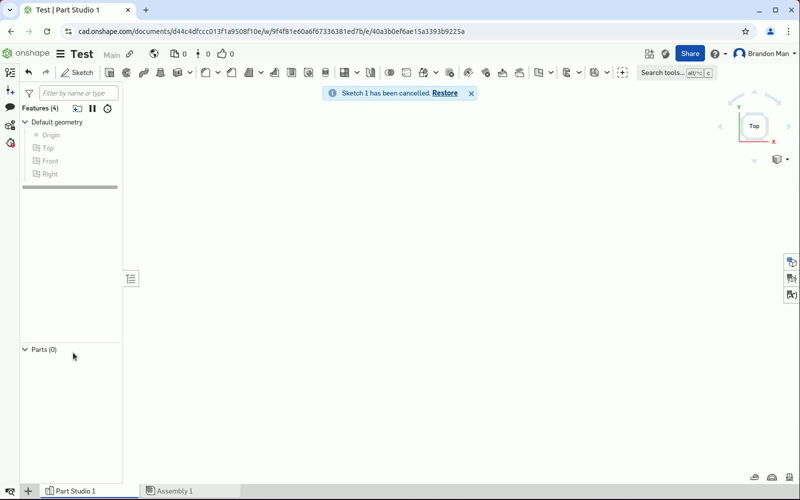
key(y)
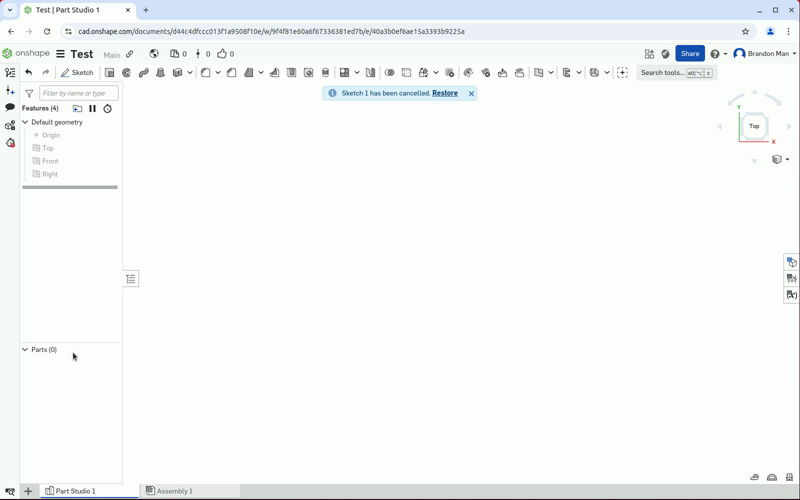
key(shift+p)
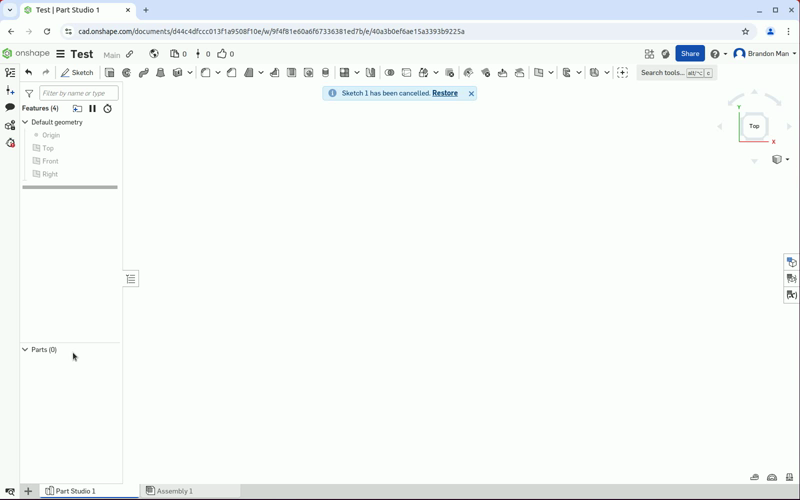
key(space)
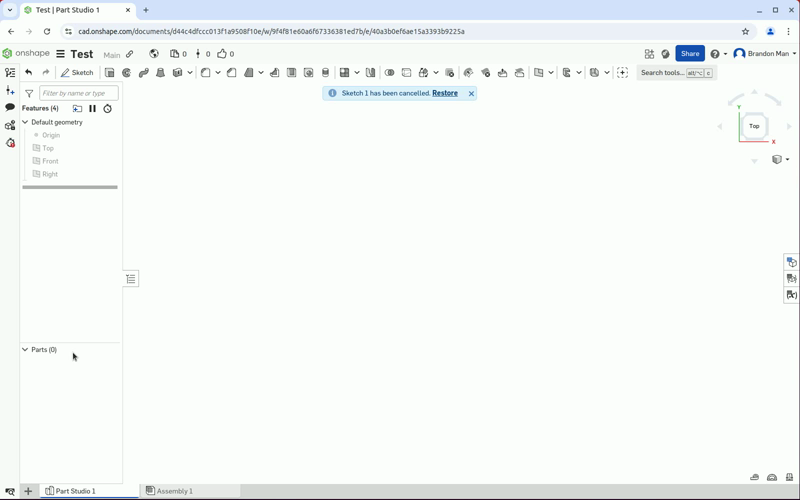
key_down(shift)
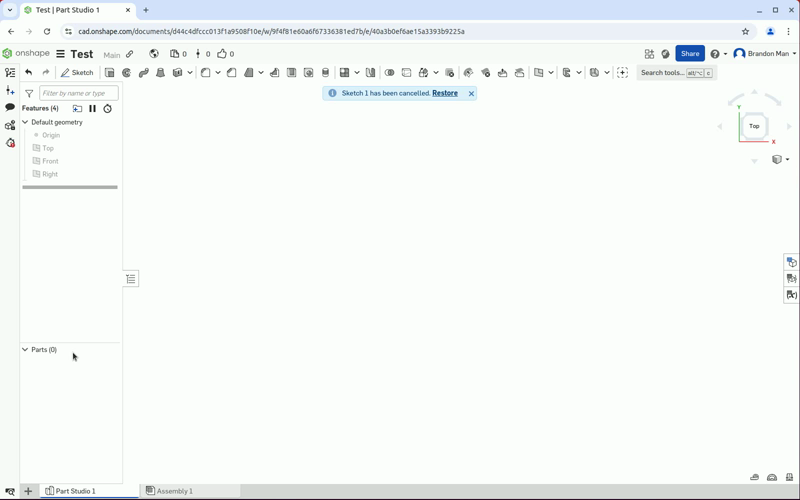
key(up)
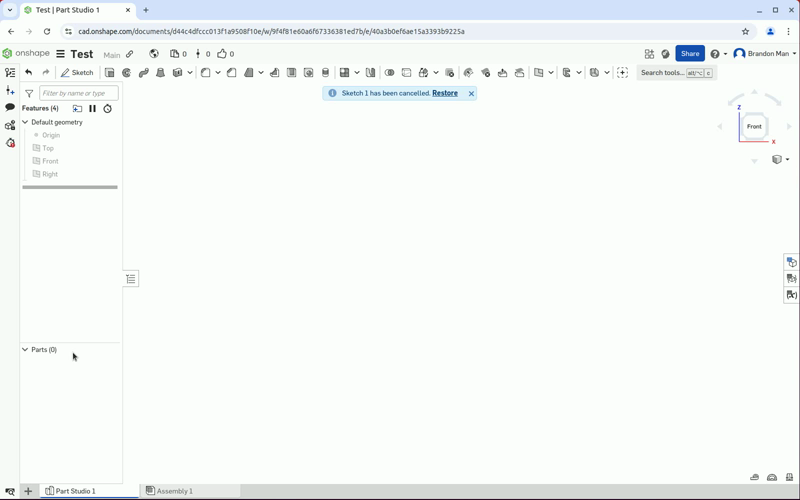
key_up(shift)
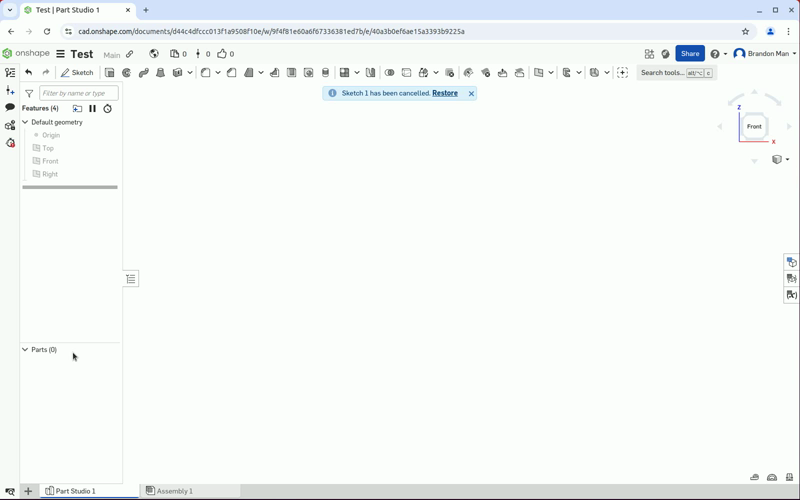
mouse_move(73, 352)
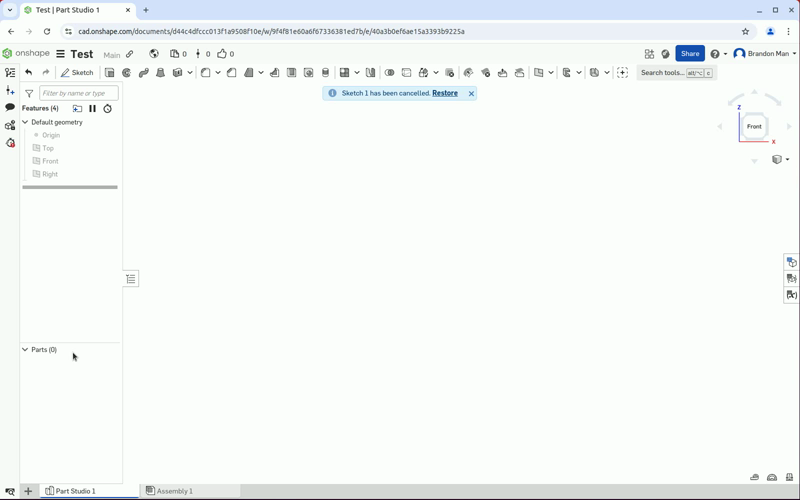
key(shift+y)
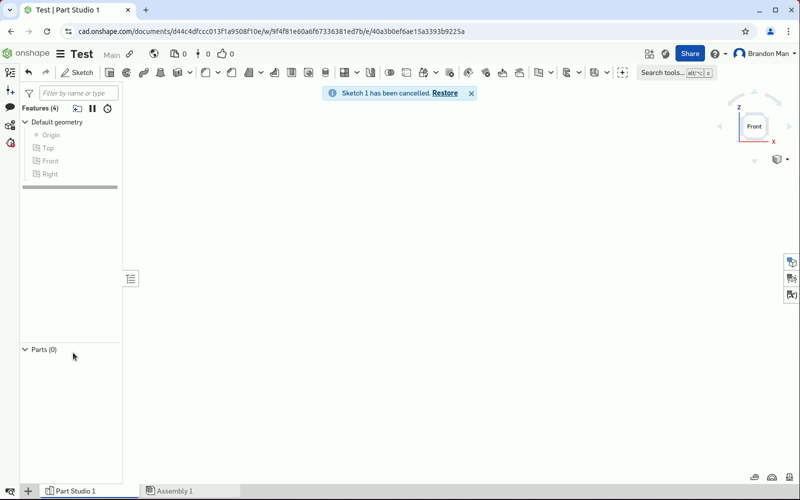
key(shift+s)
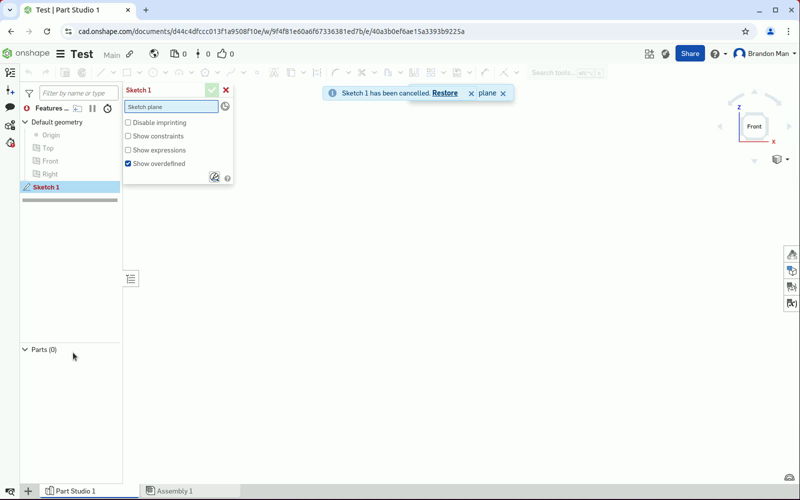
mouse_move(73, 163)
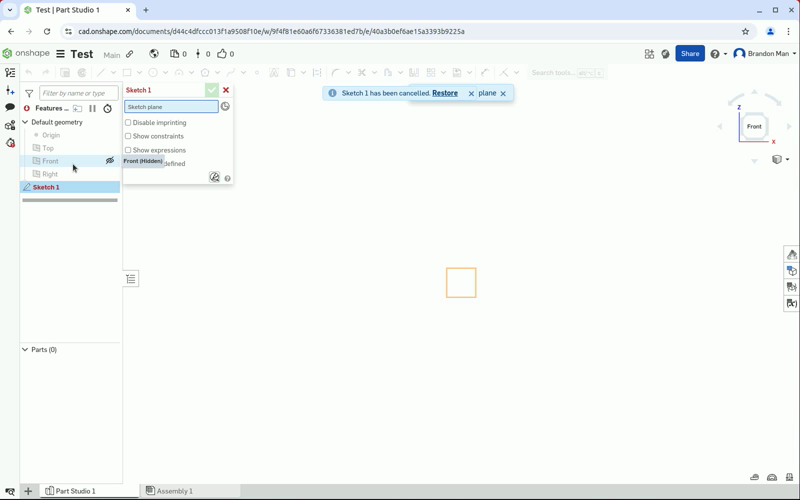
click(73, 163)
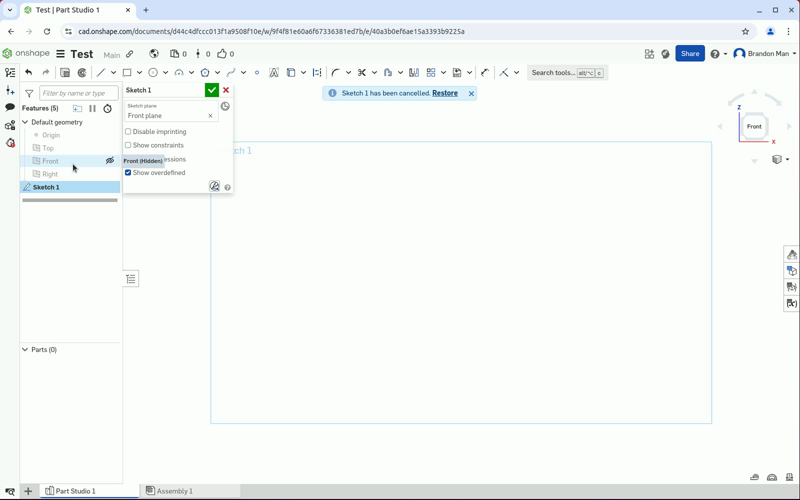
mouse_move(73, 352)
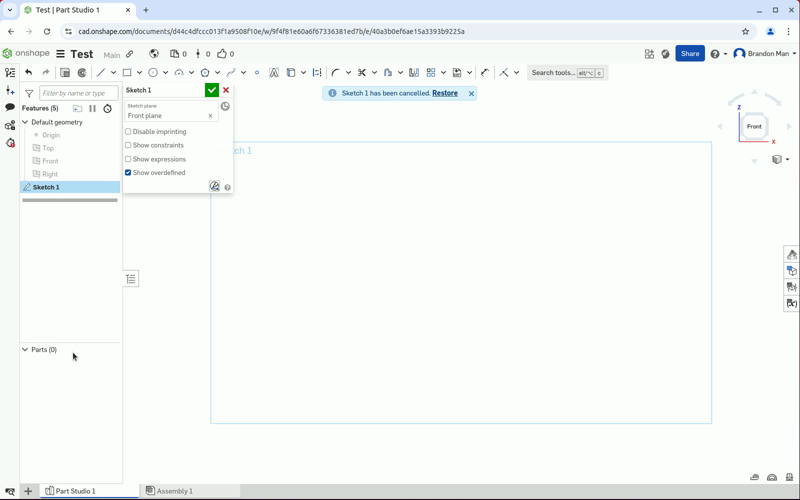
key(y)
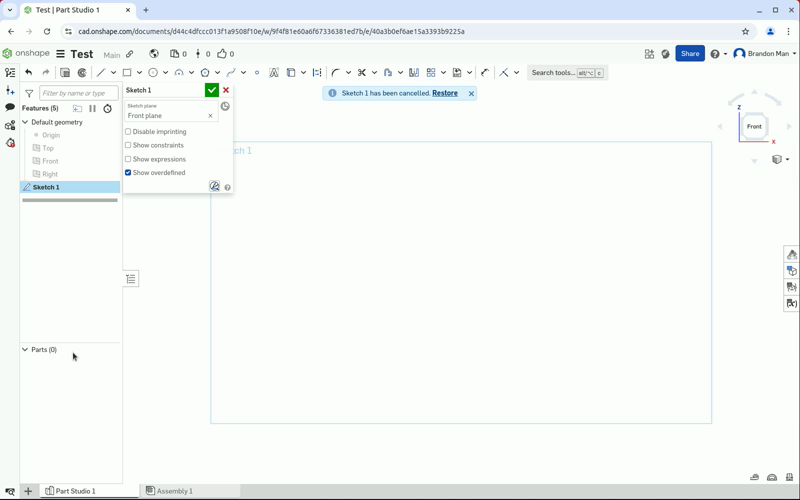
key(l)
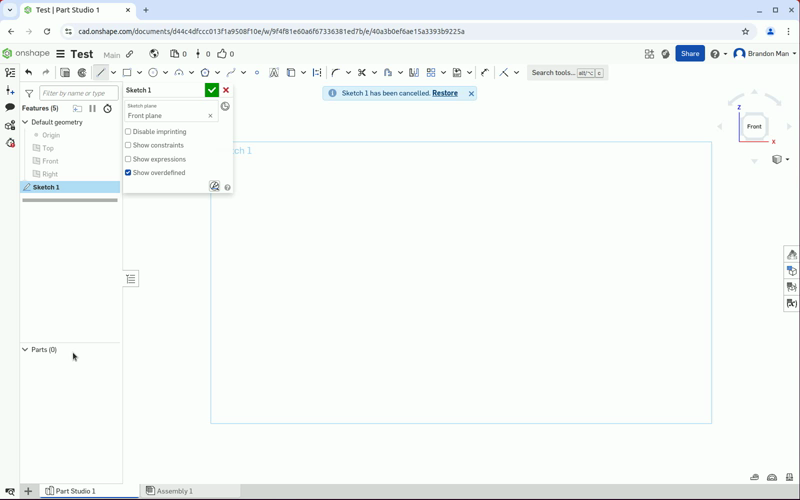
key_down(shift)
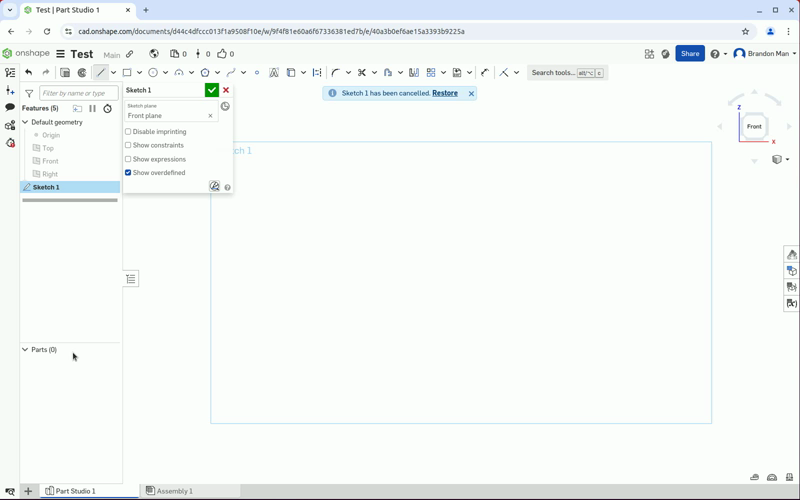
mouse_move(404, 339)
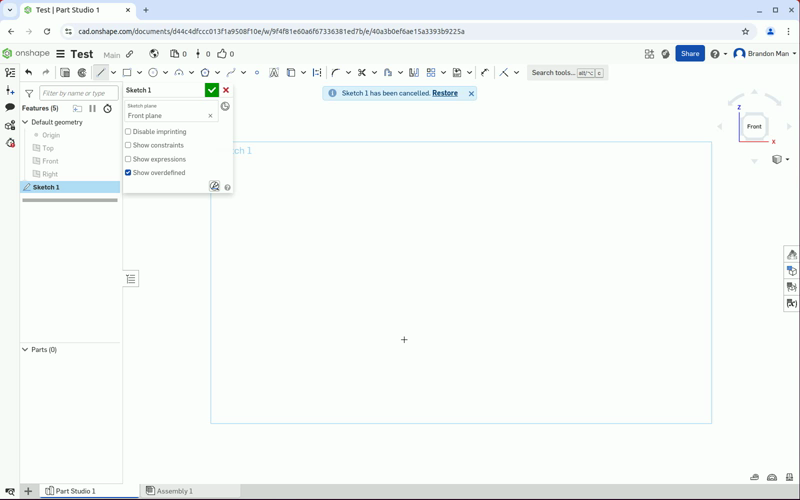
click(404, 339)
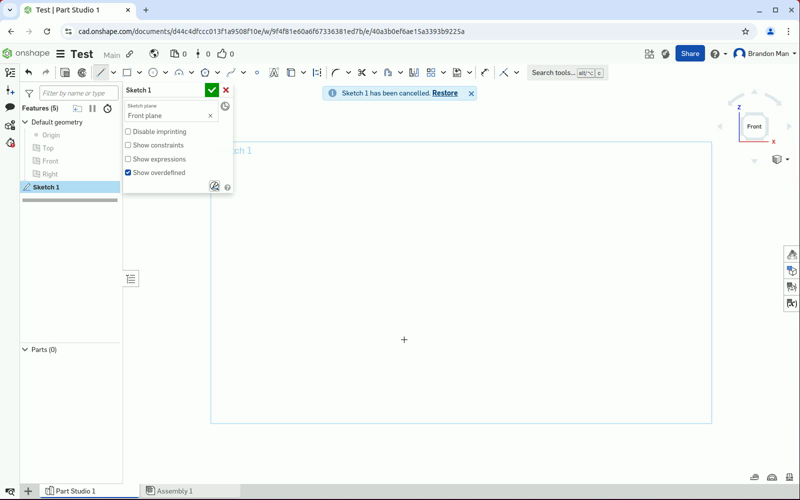
key_up(shift)
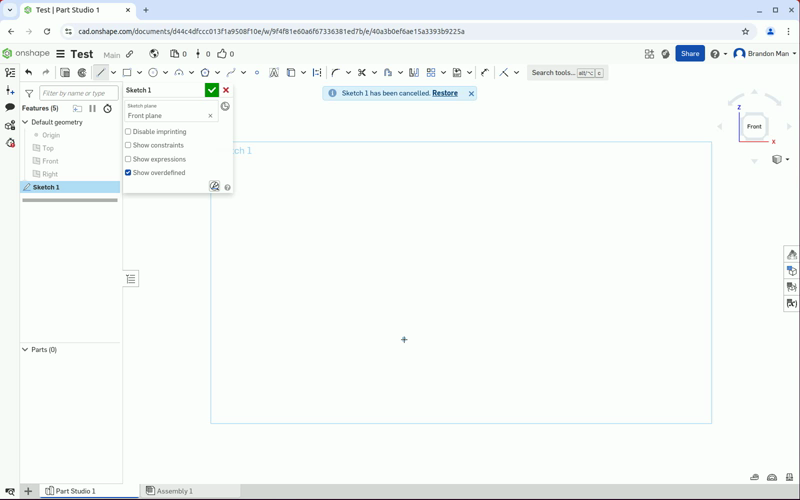
key_down(shift)
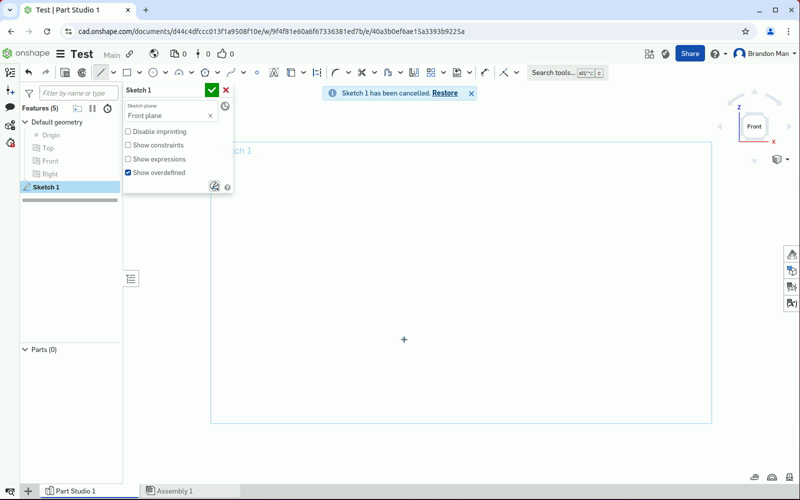
mouse_move(516, 339)
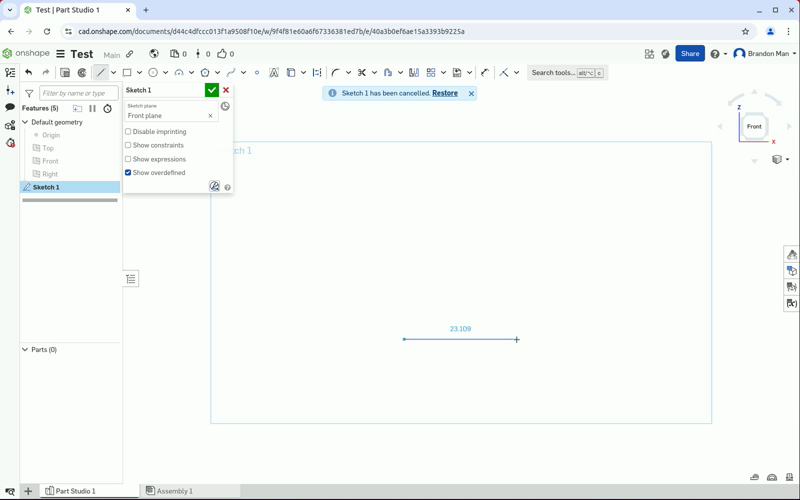
click(516, 339)
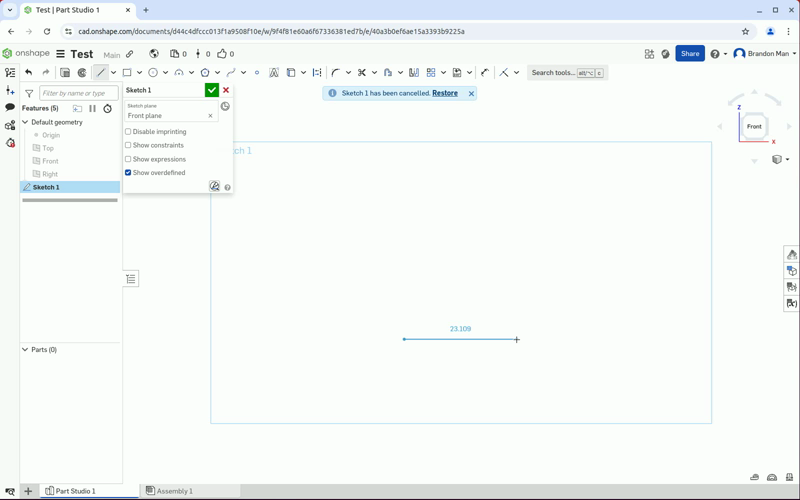
key_up(shift)
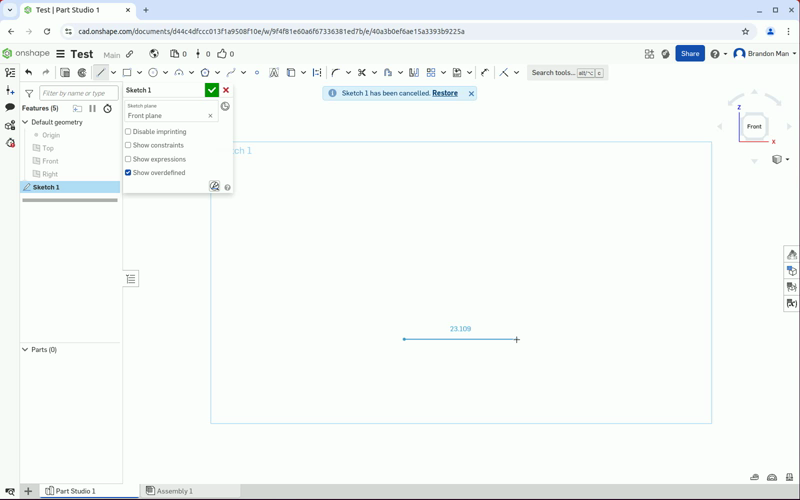
key_down(shift)
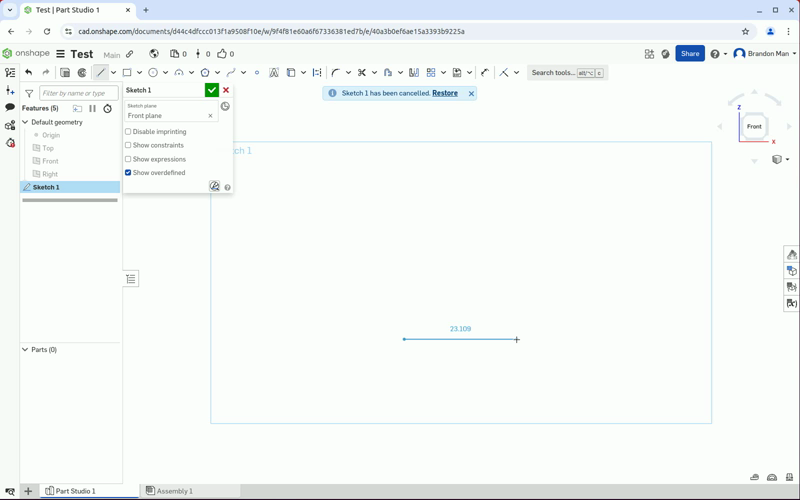
mouse_move(516, 226)
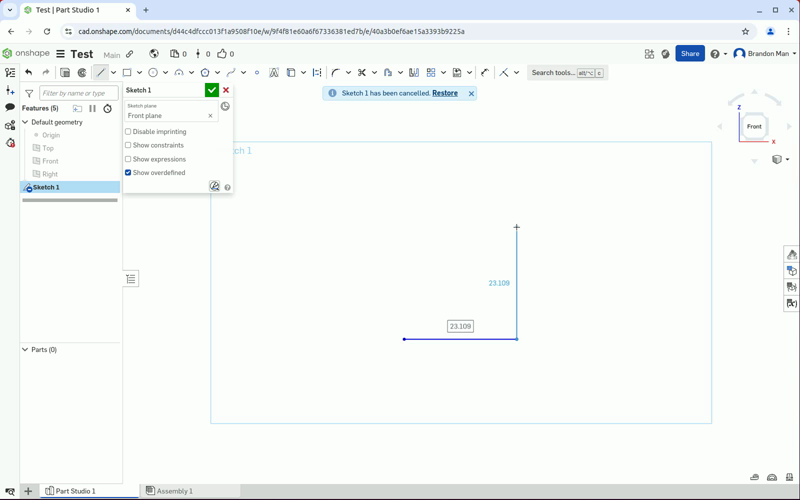
click(516, 226)
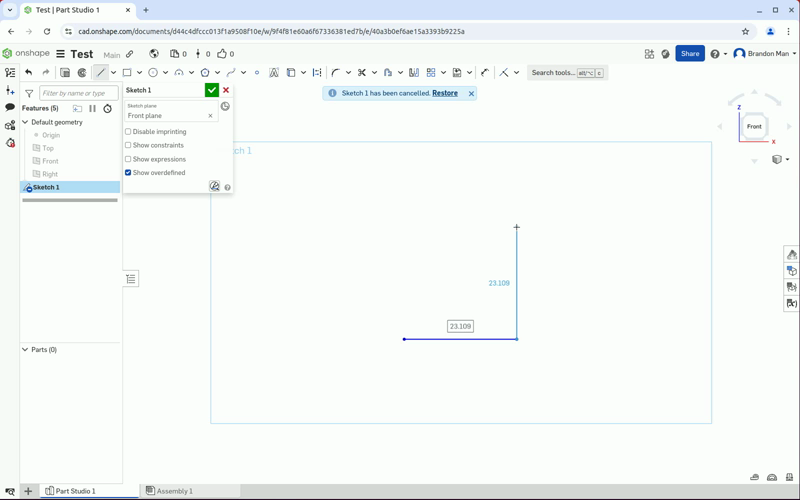
key_up(shift)
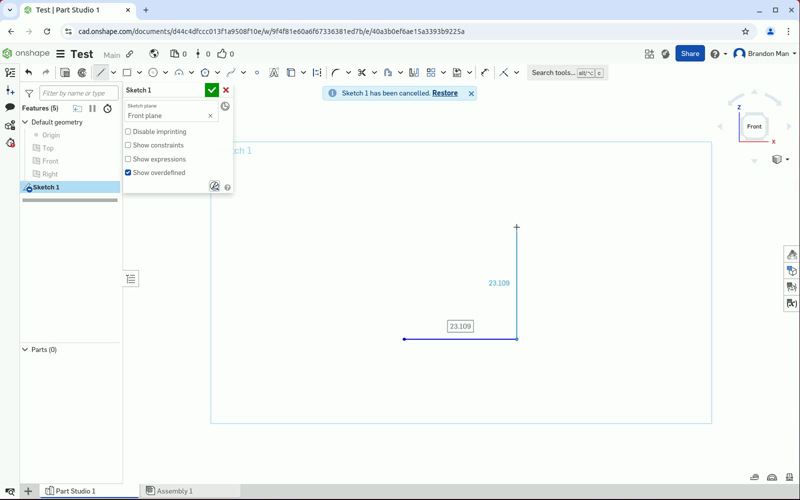
key_down(shift)
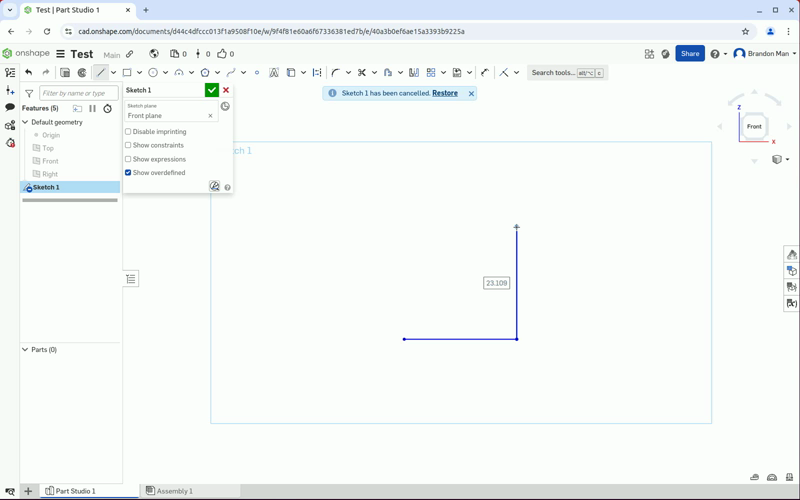
mouse_move(404, 226)
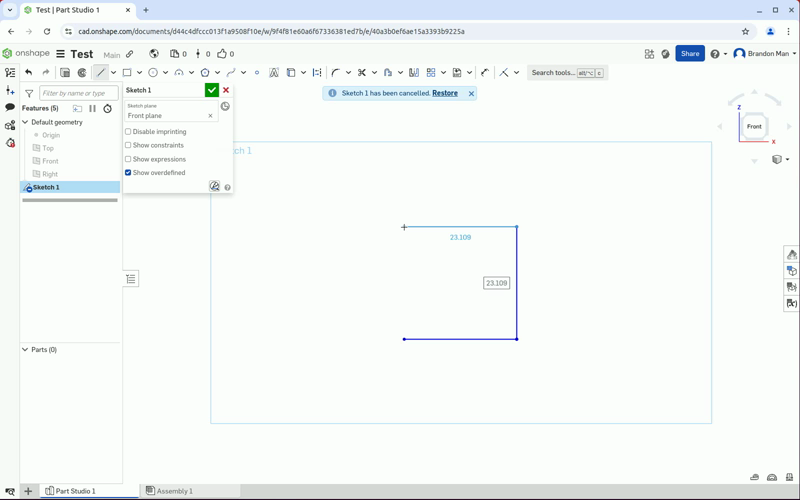
click(404, 226)
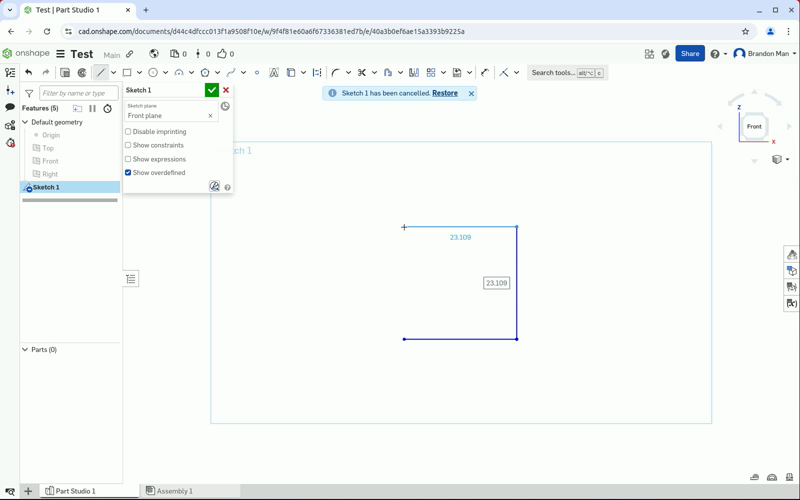
key_up(shift)
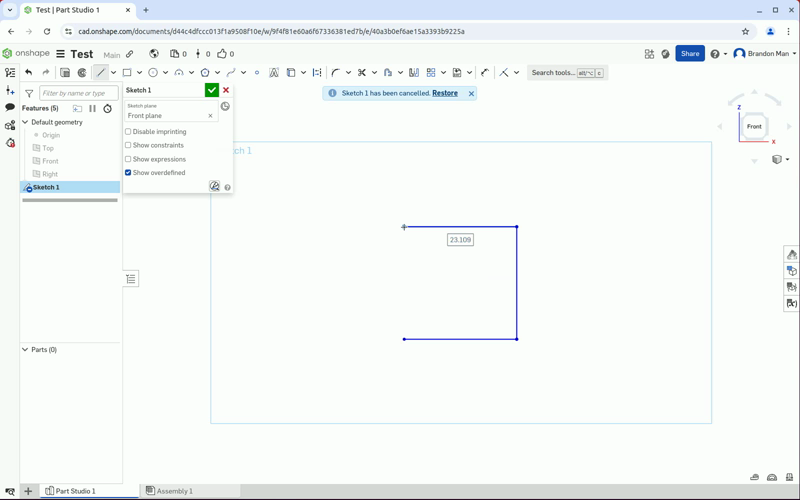
key_down(shift)
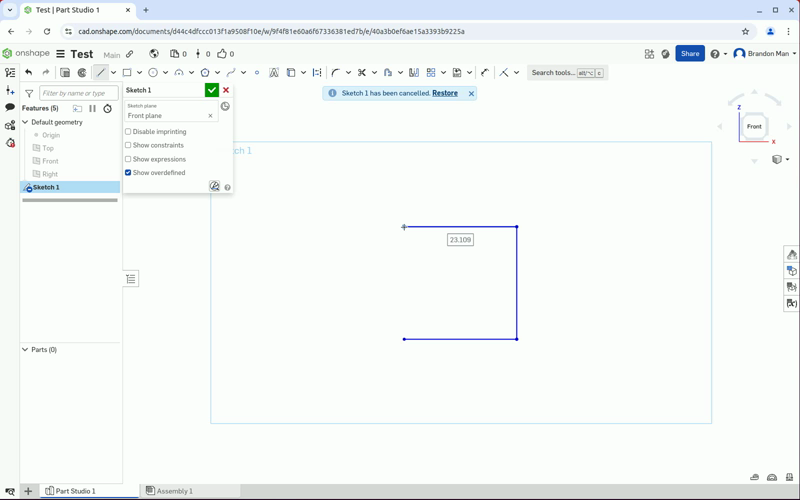
mouse_move(404, 339)
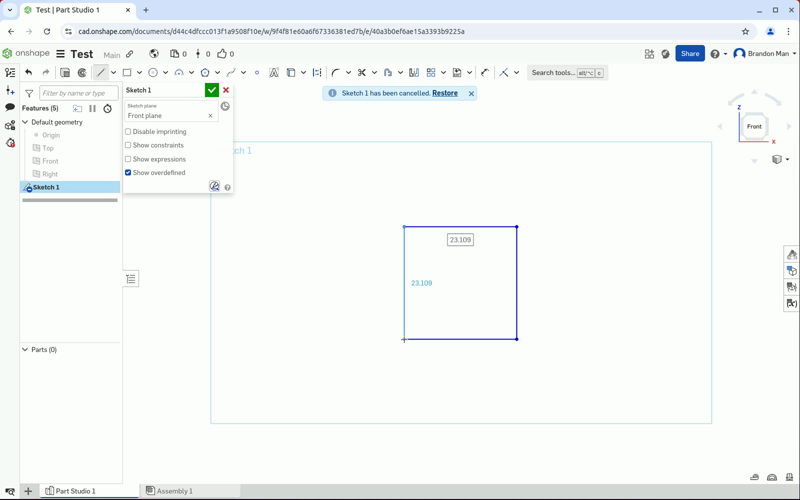
key_up(shift)
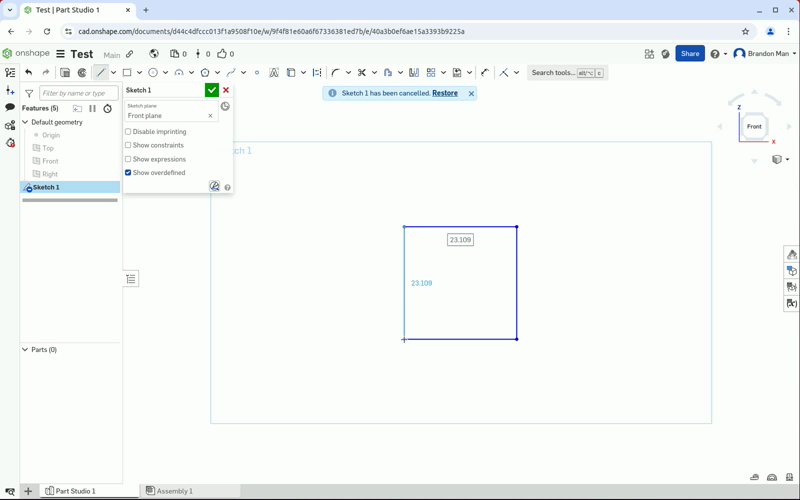
click(404, 339)
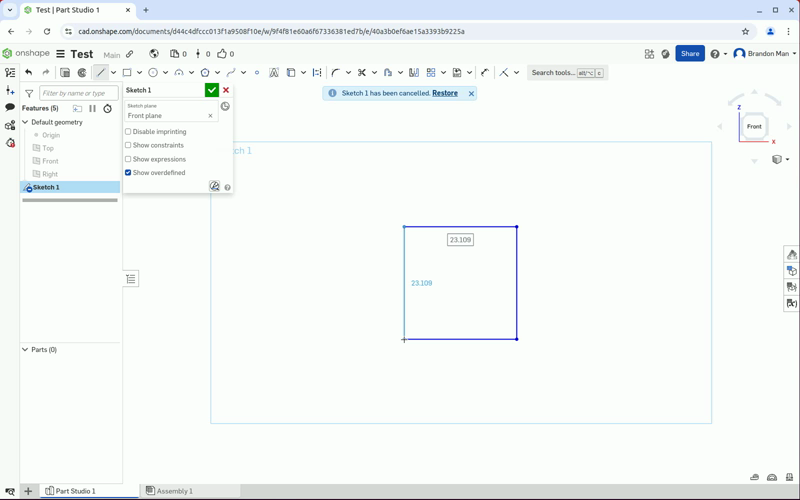
key(esc)
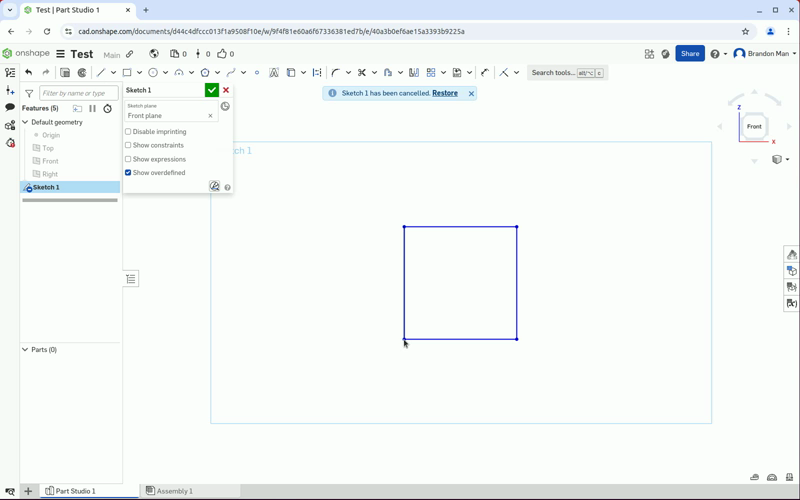
mouse_move(508, 262)
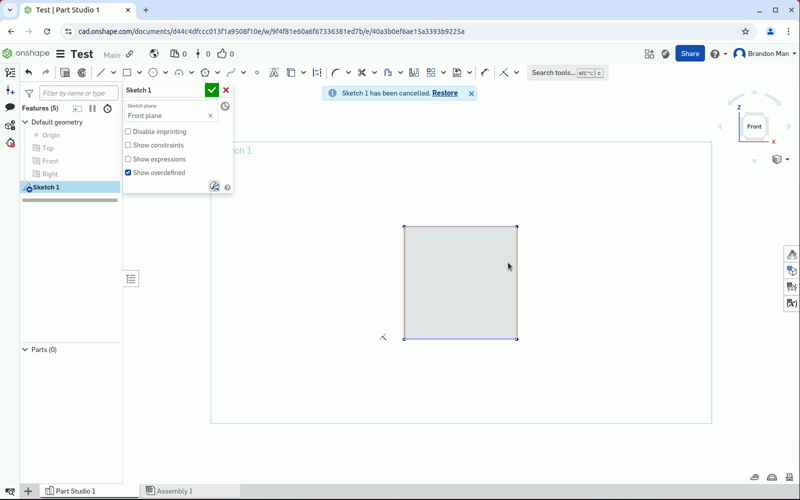
click(508, 262)
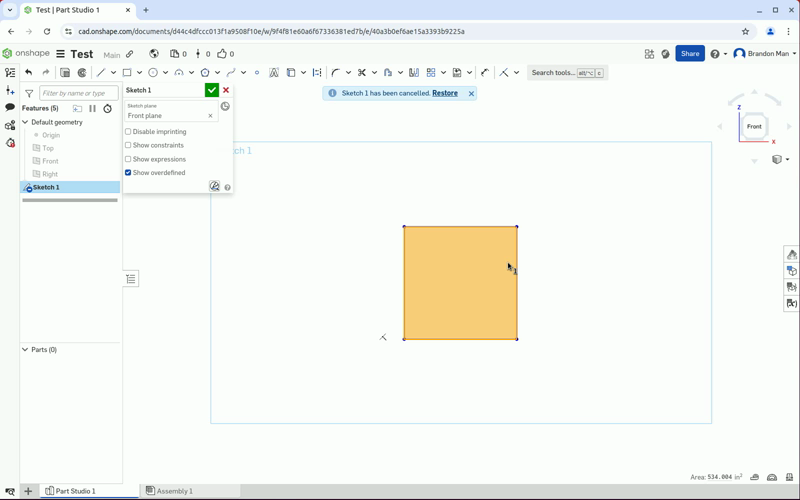
mouse_move(73, 352)
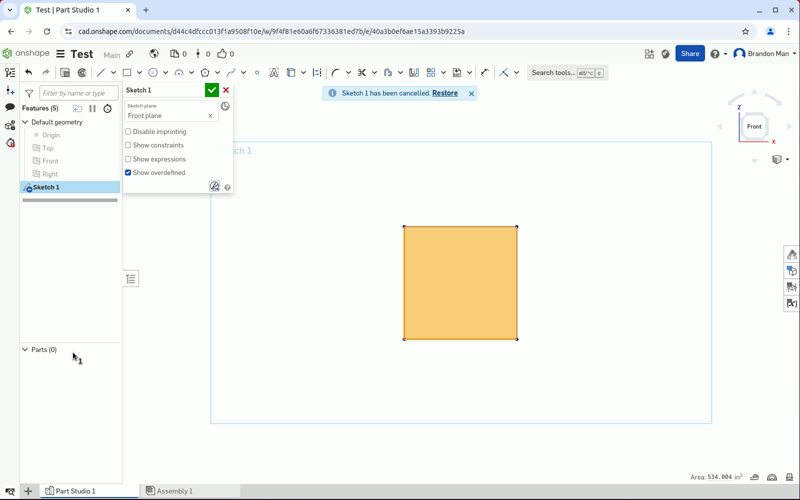
key(shift+y)
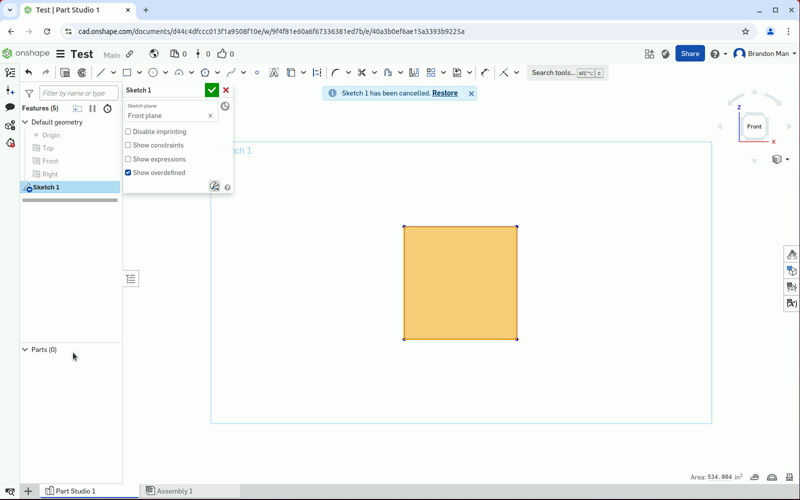
key(shift+e)
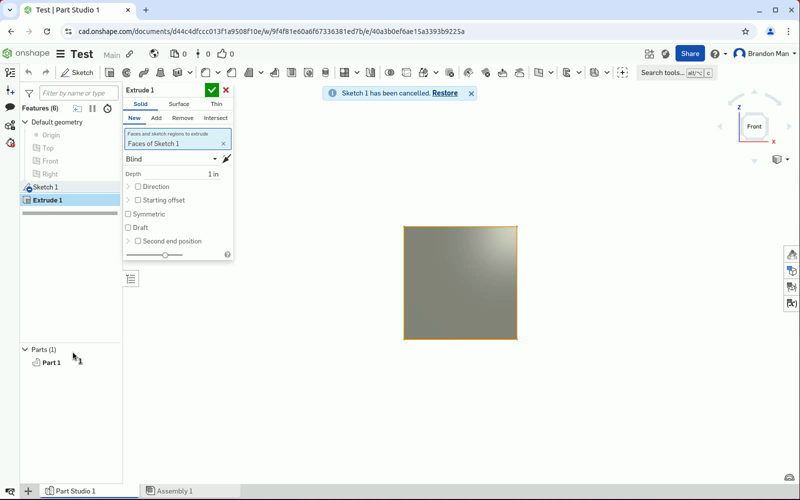
mouse_move(143, 106)
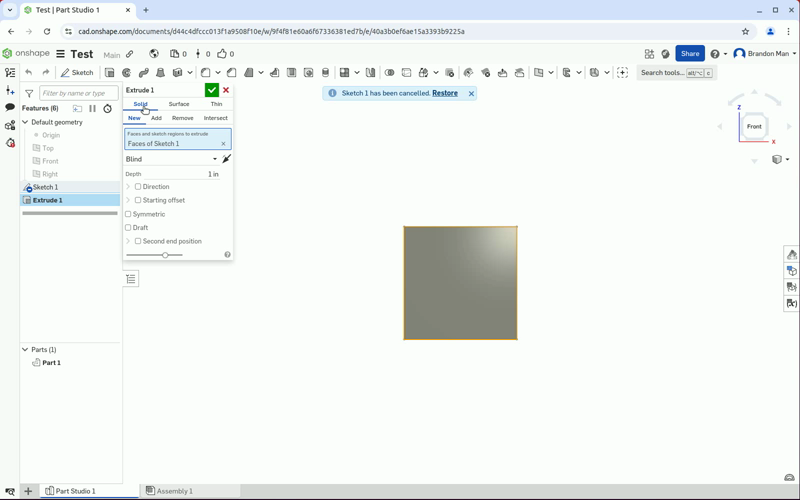
click(143, 106)
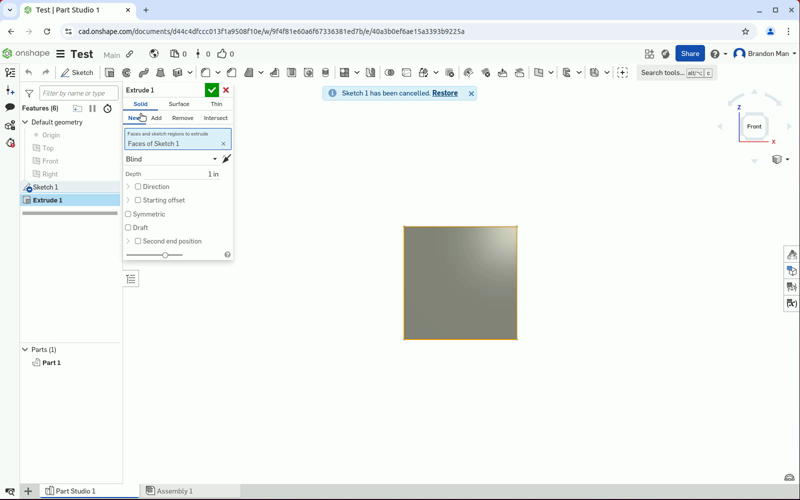
mouse_move(137, 120)
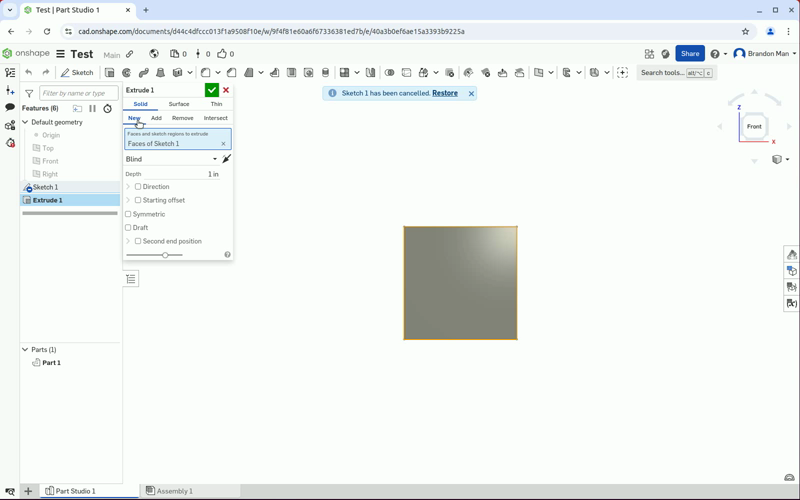
click(137, 120)
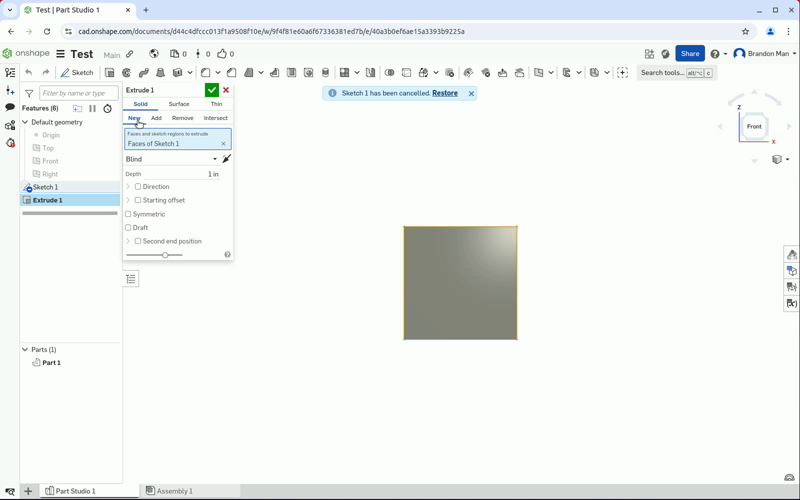
key(tab, 4)
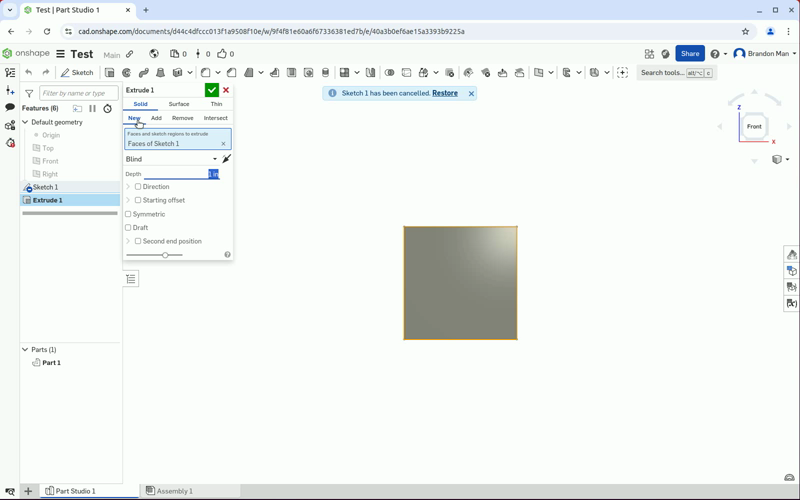
text(23.108)
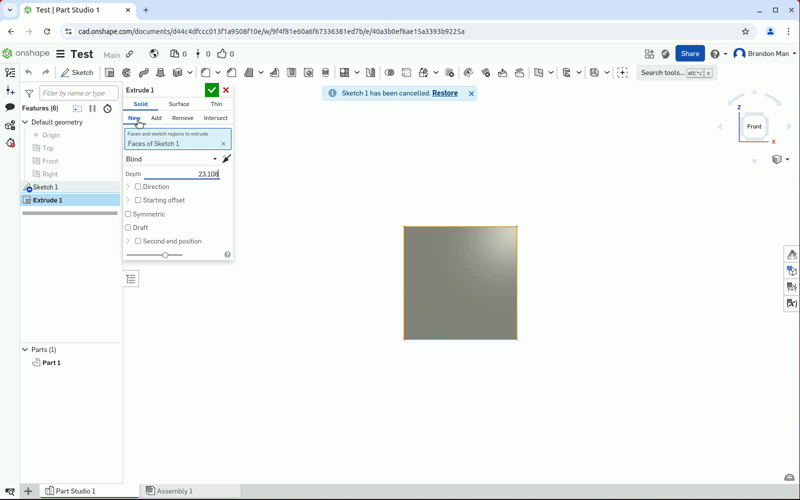
key(enter)
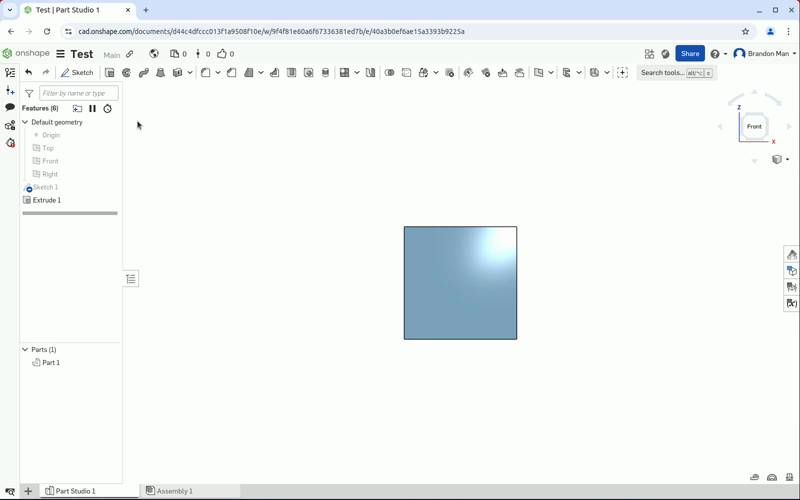
key(shift+h)
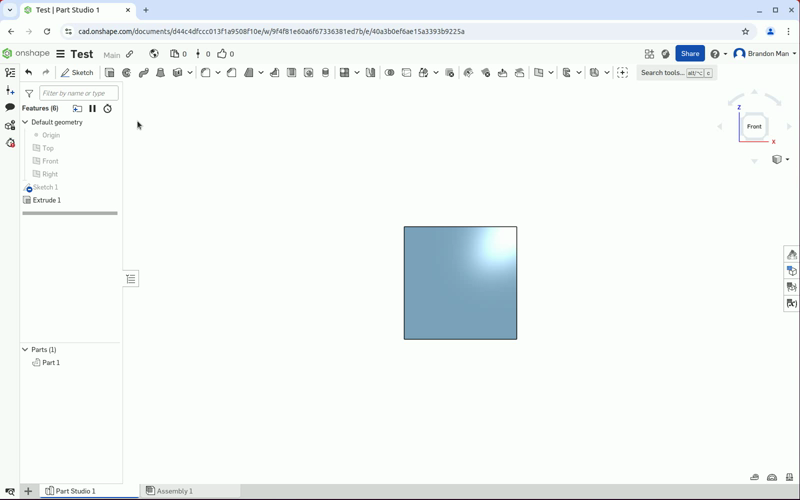
key(shift+h)
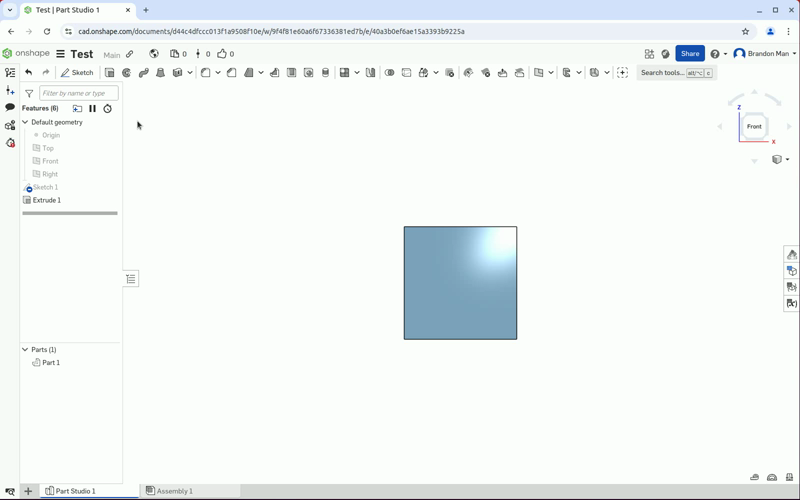
mouse_move(73, 189)
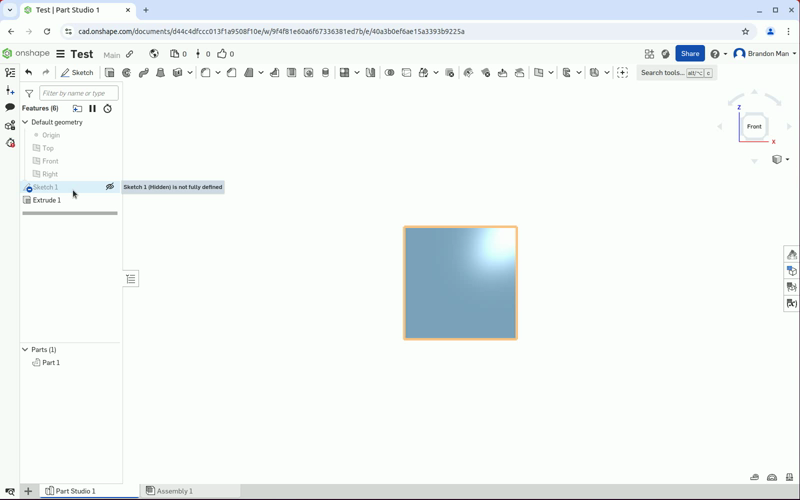
click(73, 189)
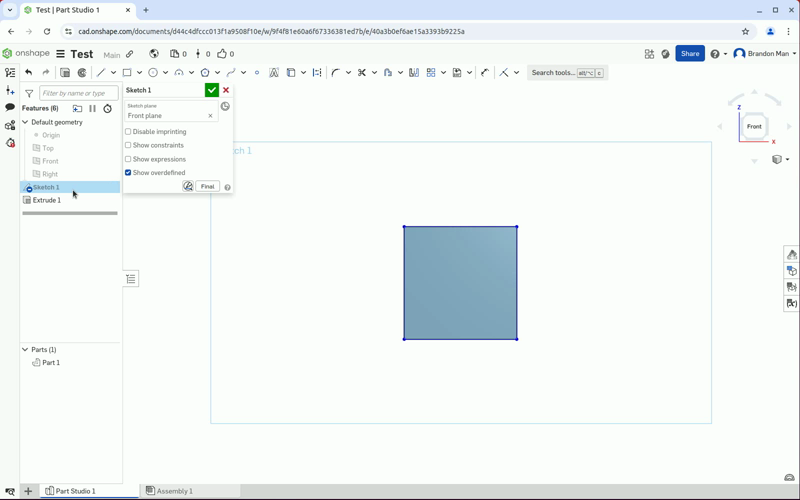
mouse_move(229, 92)
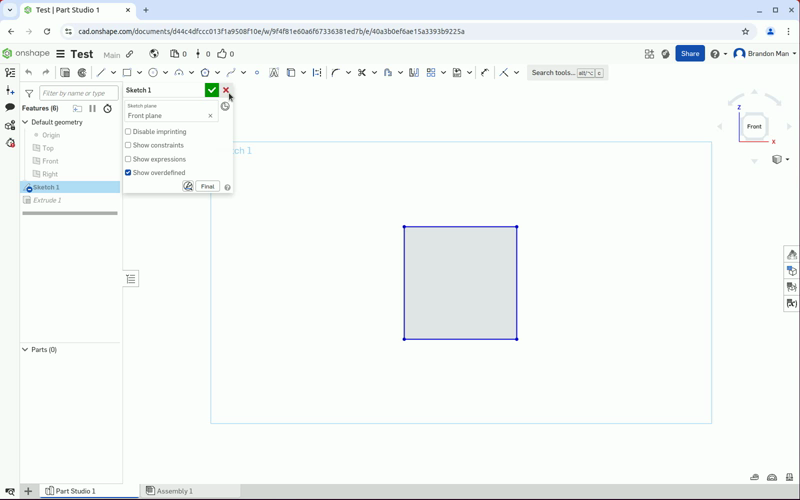
click(229, 92)
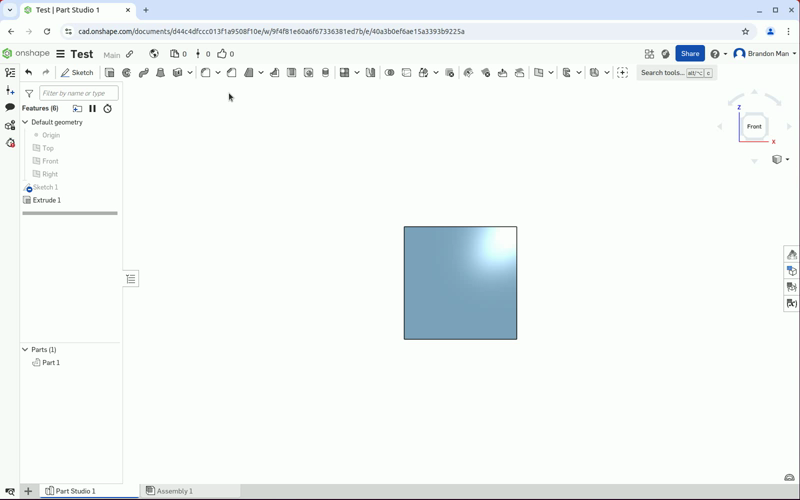
mouse_move(541, 75)
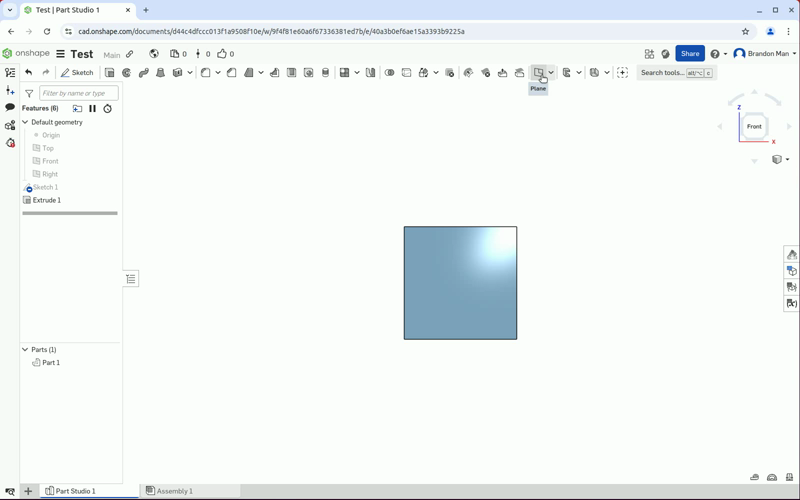
click(541, 75)
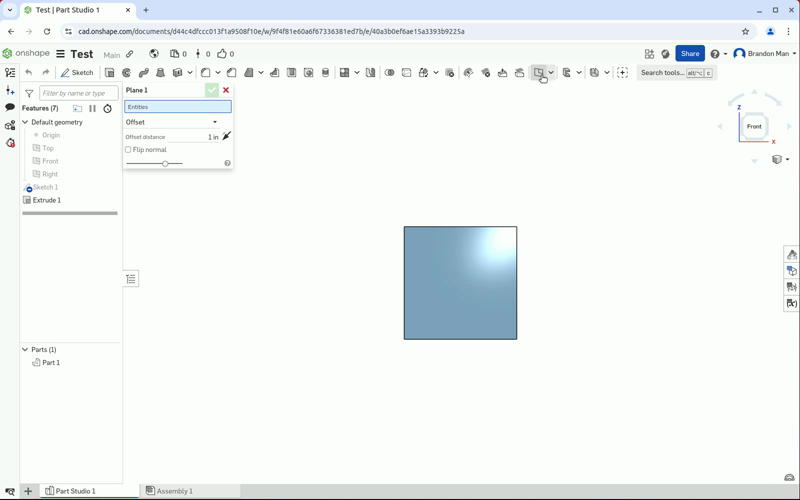
mouse_move(73, 163)
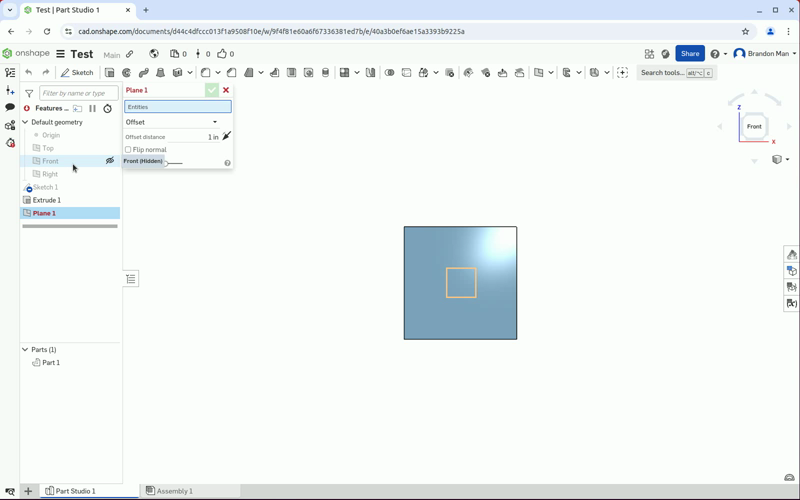
click(73, 163)
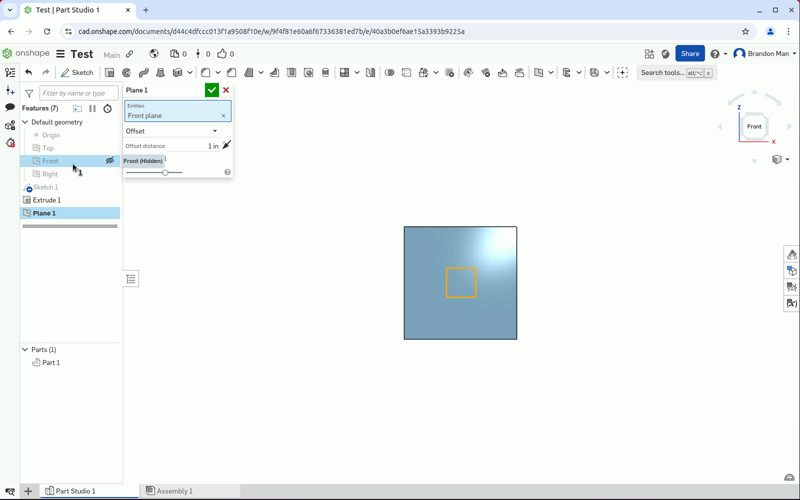
key(tab, 2)
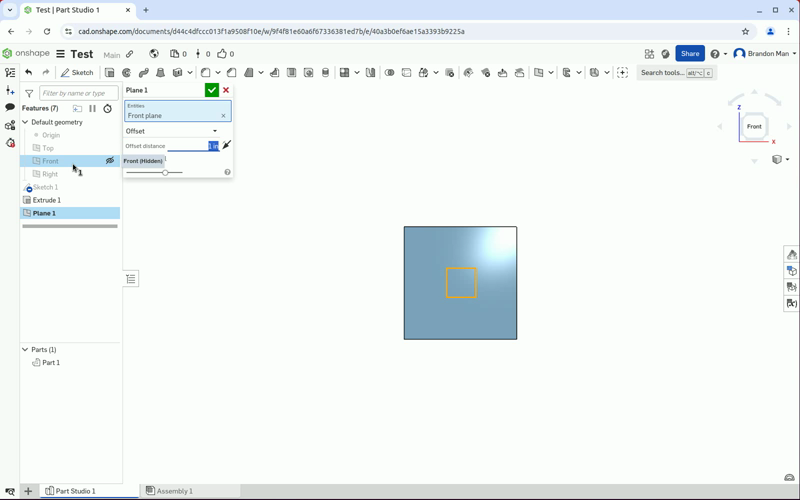
text(23.108)
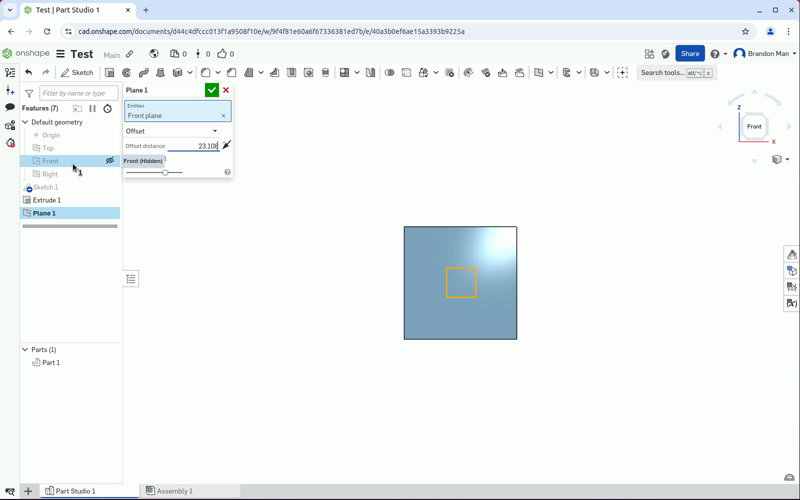
key(enter, 2)
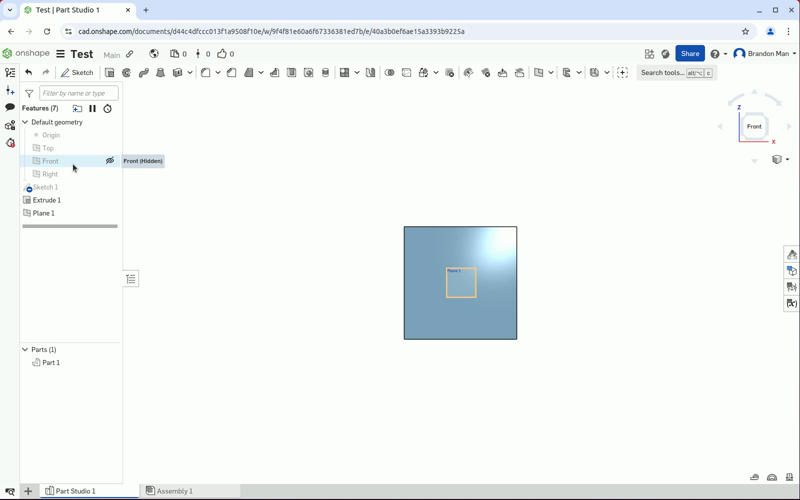
key(shift+s)
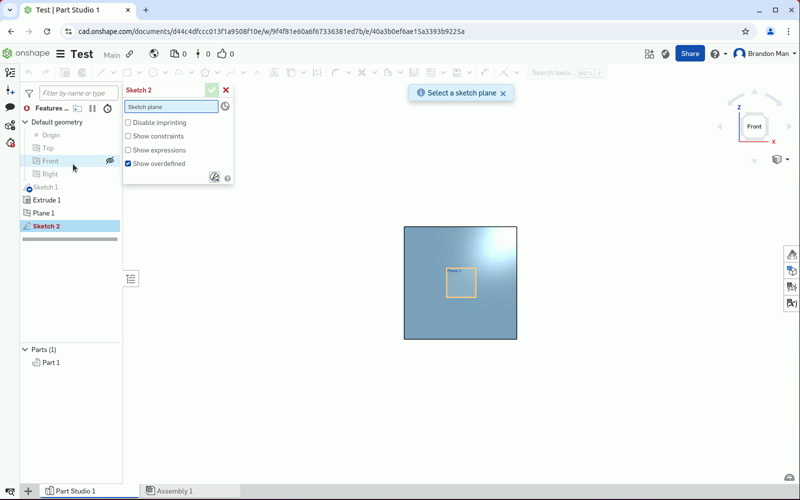
mouse_move(73, 215)
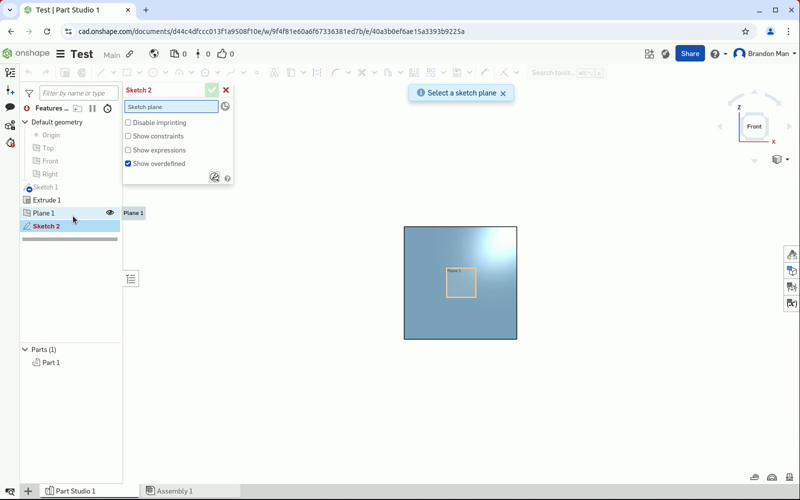
click(73, 215)
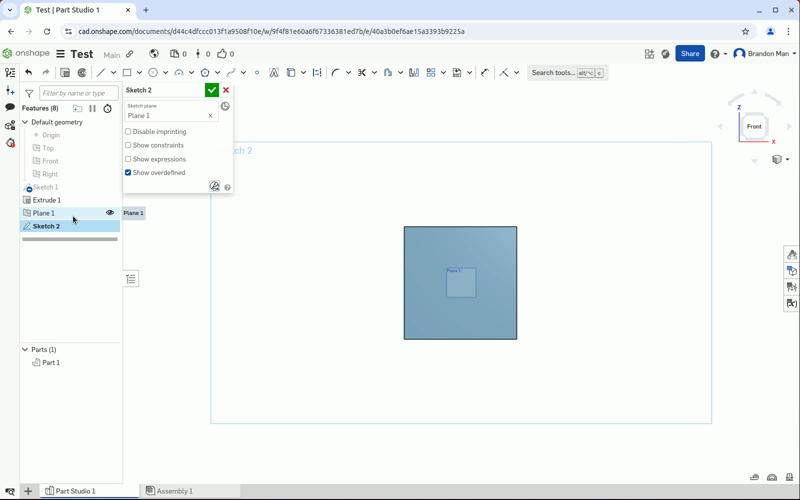
mouse_move(73, 352)
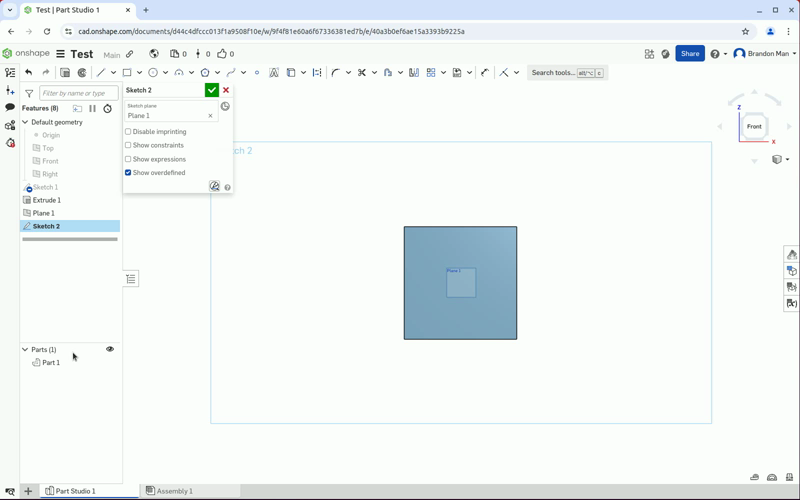
key(y)
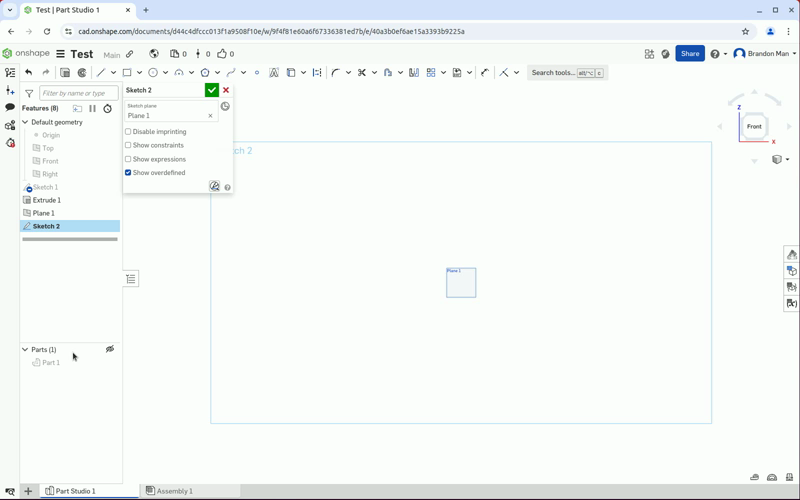
key(l)
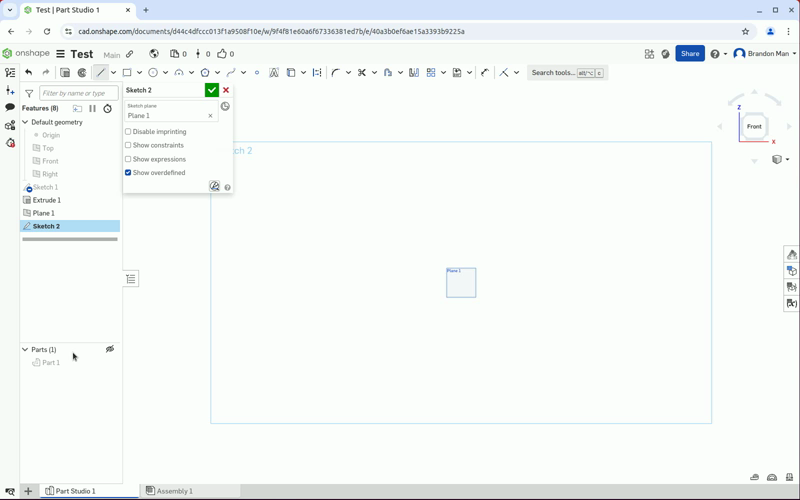
key_down(shift)
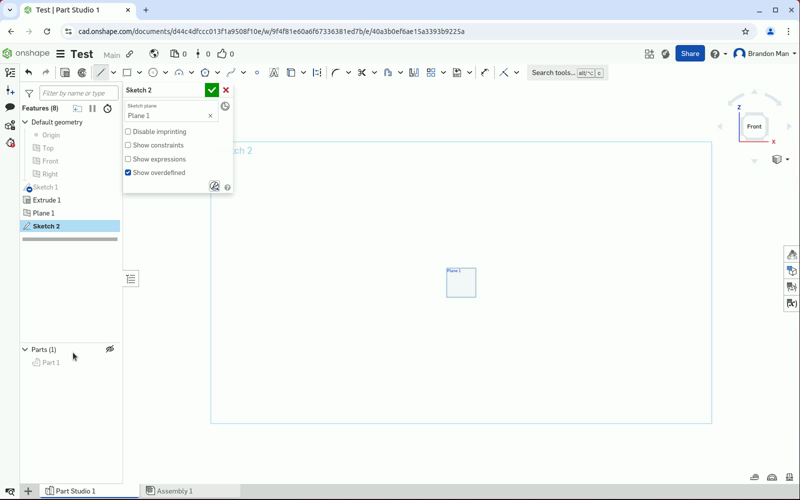
mouse_move(410, 333)
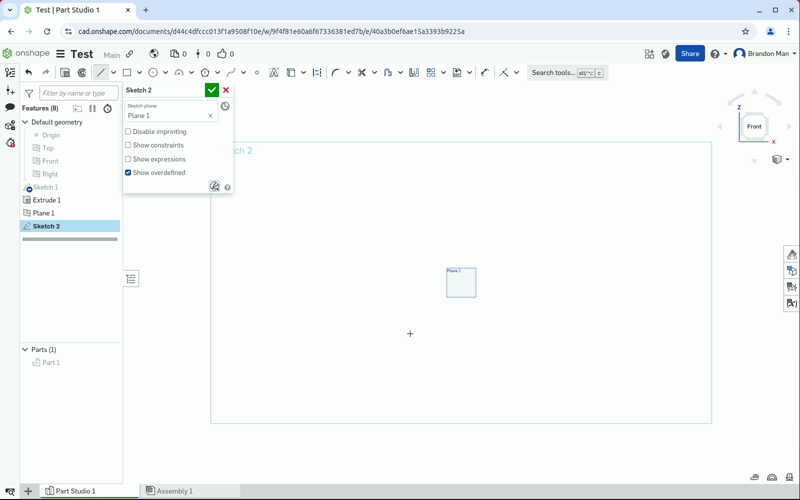
click(410, 333)
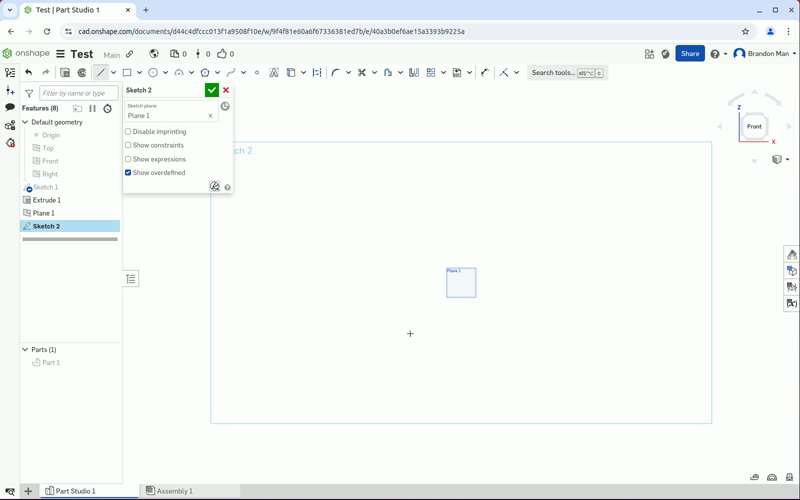
key_up(shift)
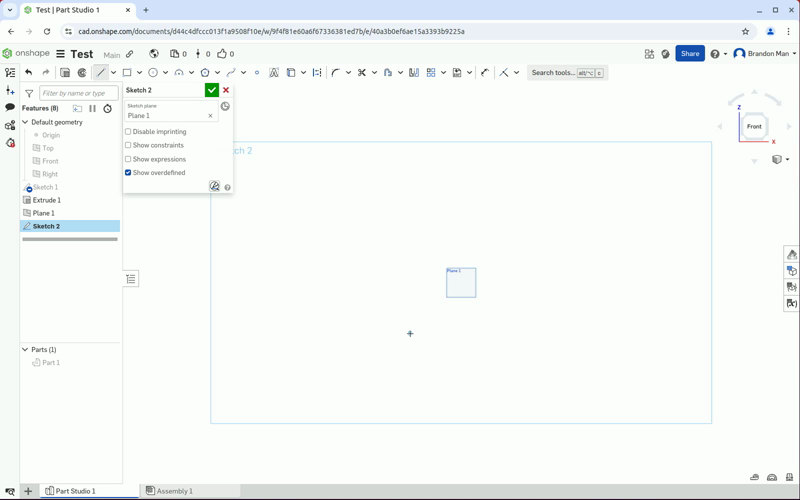
key_down(shift)
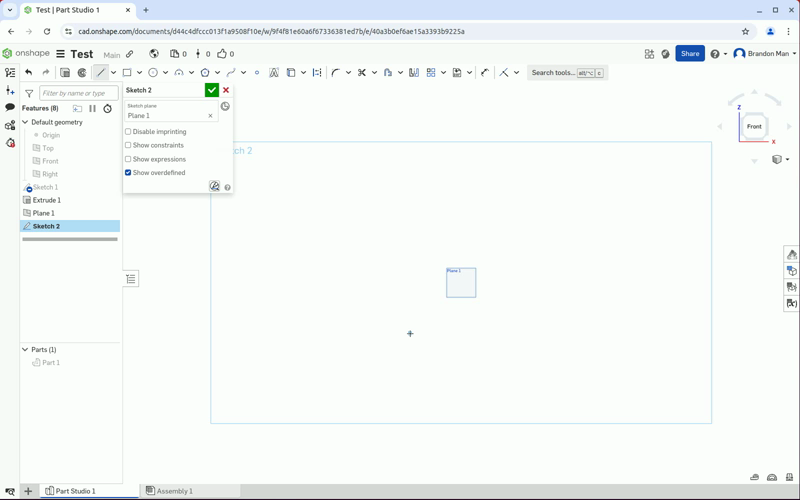
mouse_move(511, 333)
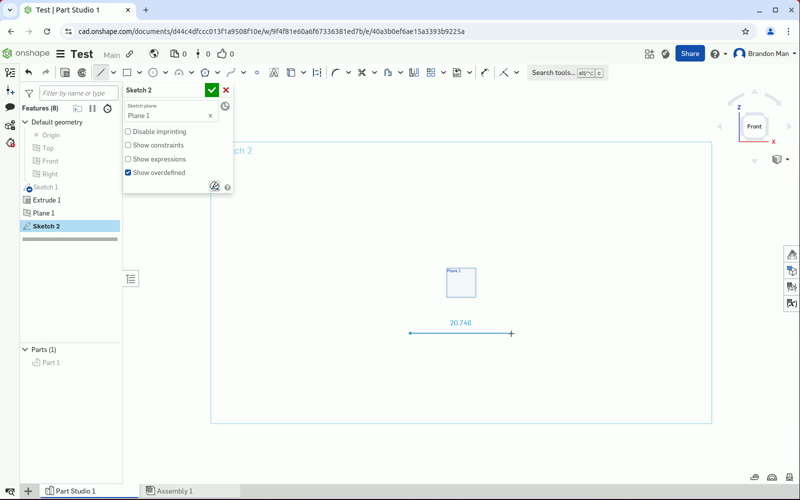
click(511, 333)
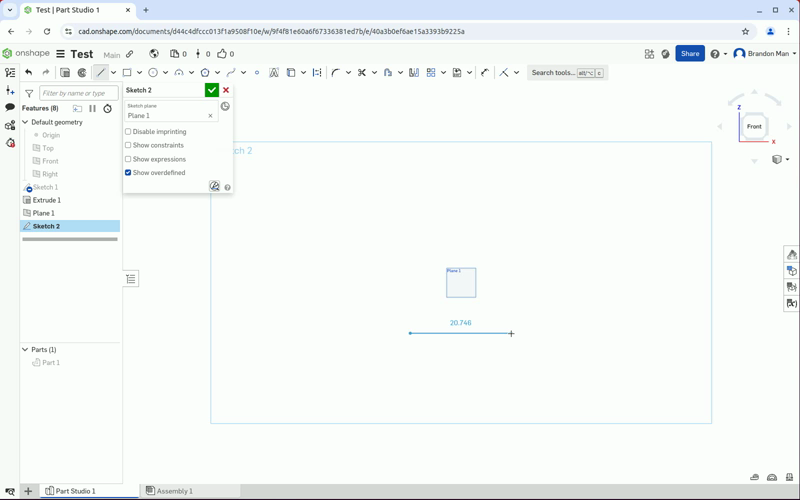
key_up(shift)
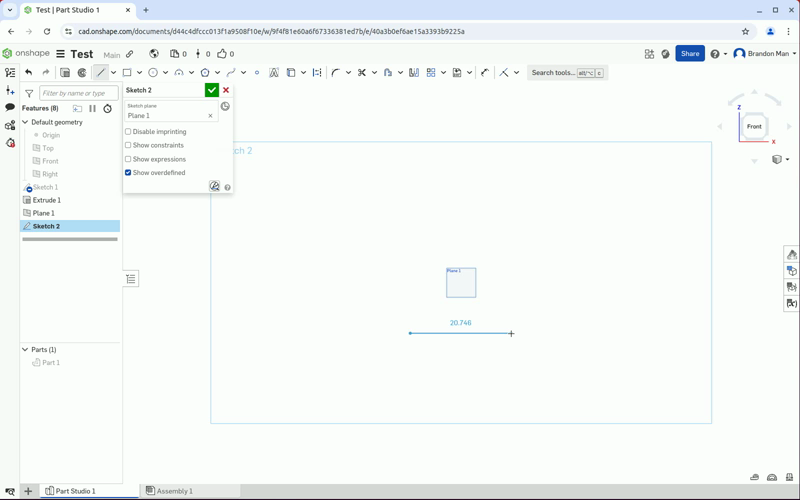
key_down(shift)
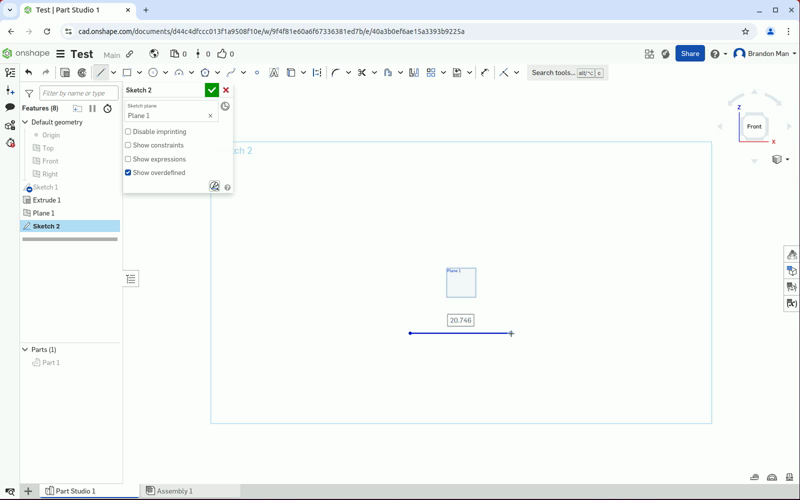
mouse_move(511, 232)
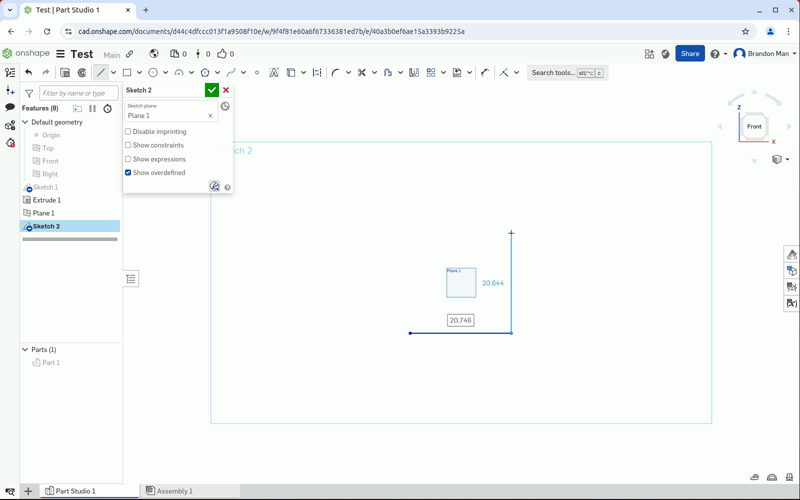
click(511, 232)
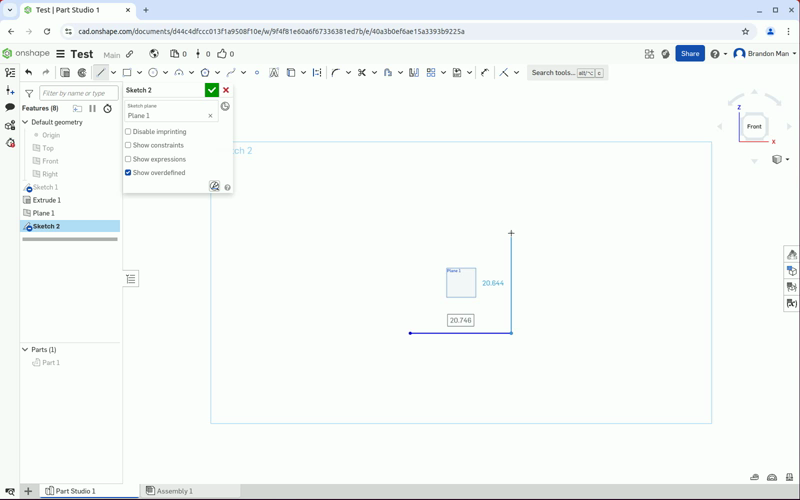
key_up(shift)
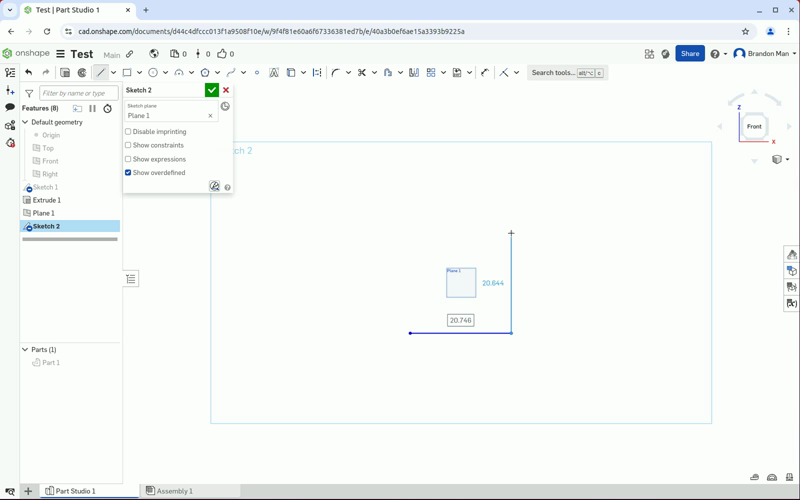
key_down(shift)
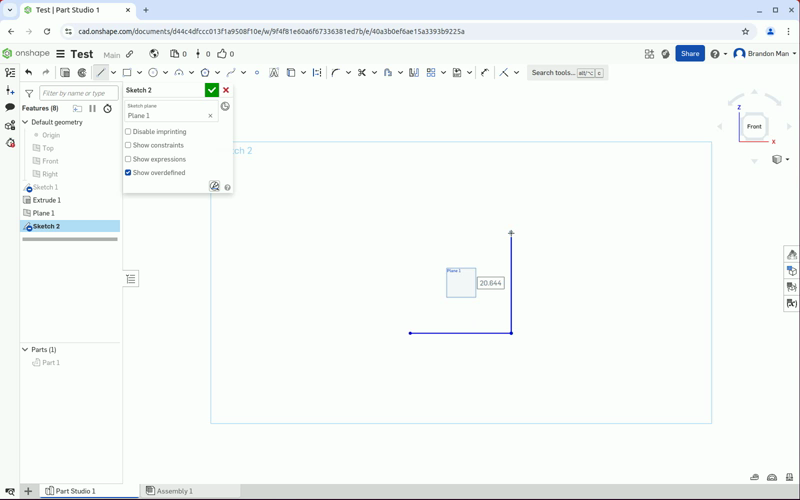
mouse_move(410, 232)
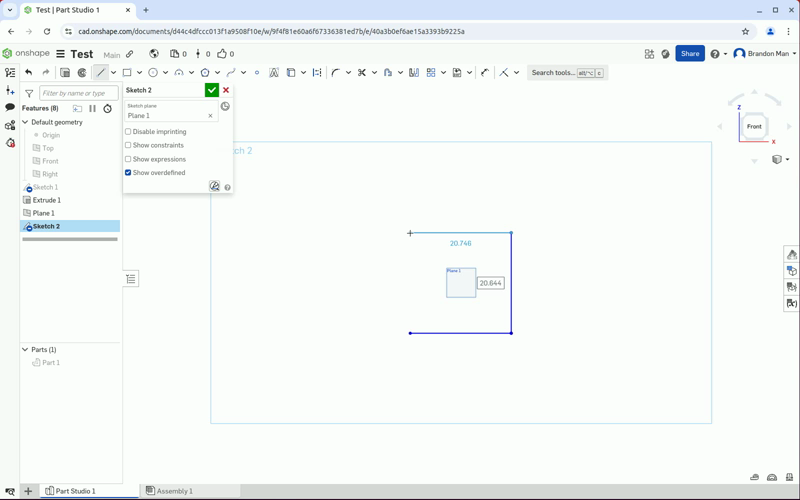
click(410, 232)
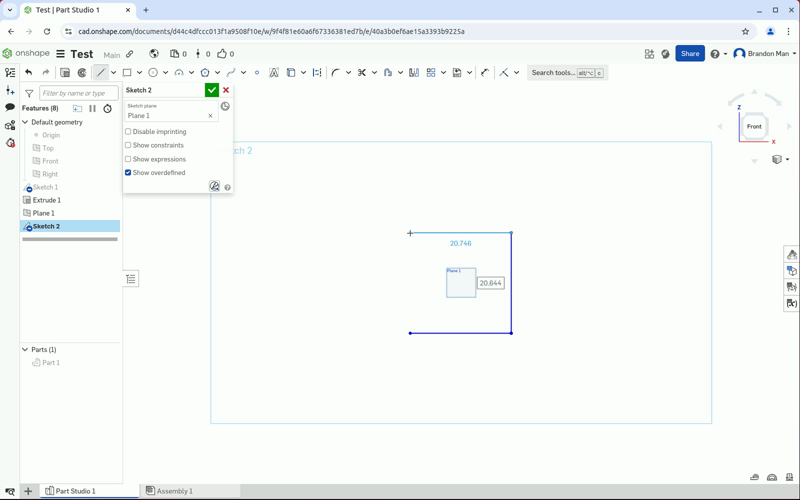
key_up(shift)
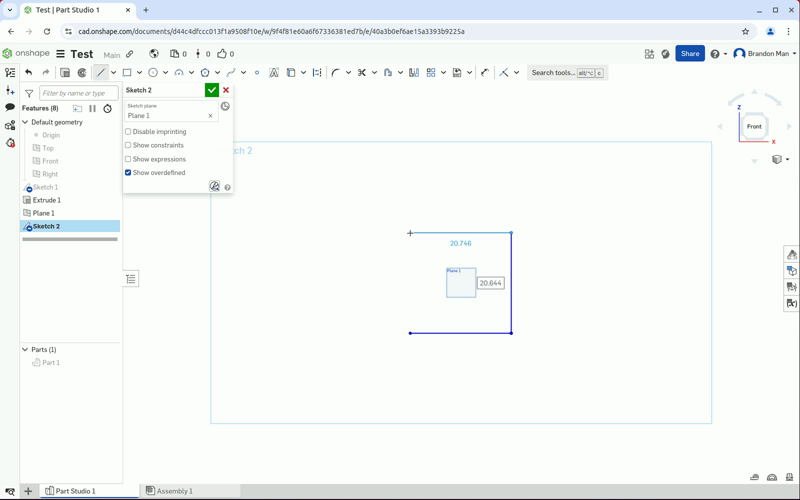
key_down(shift)
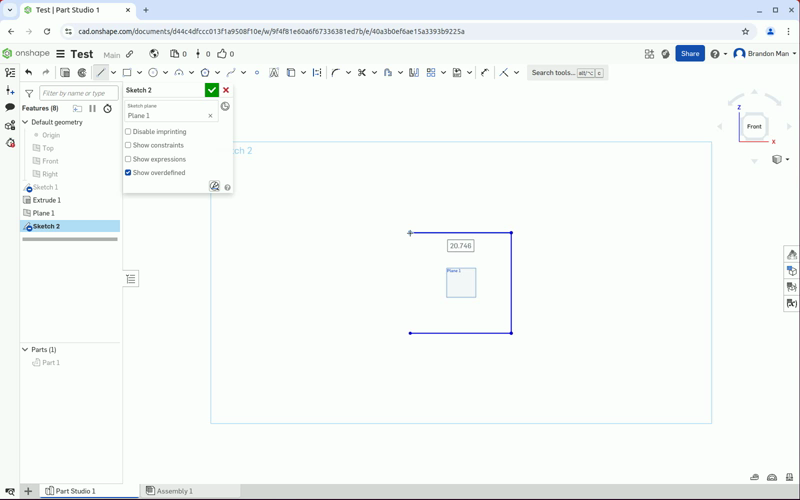
mouse_move(410, 333)
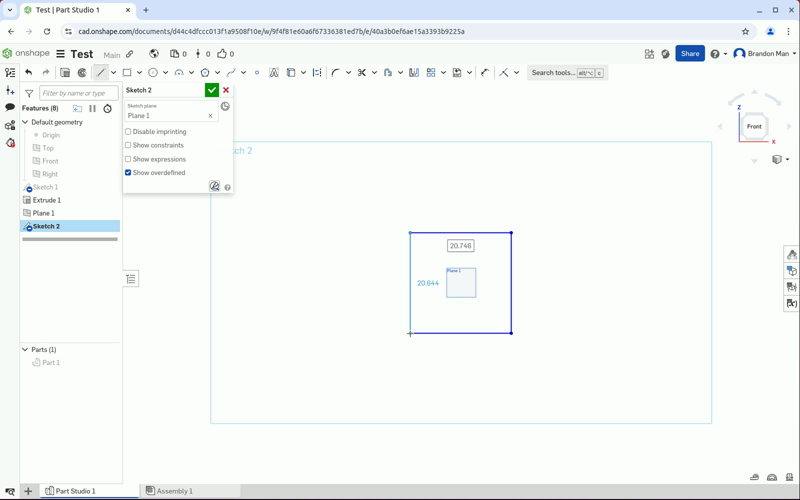
key_up(shift)
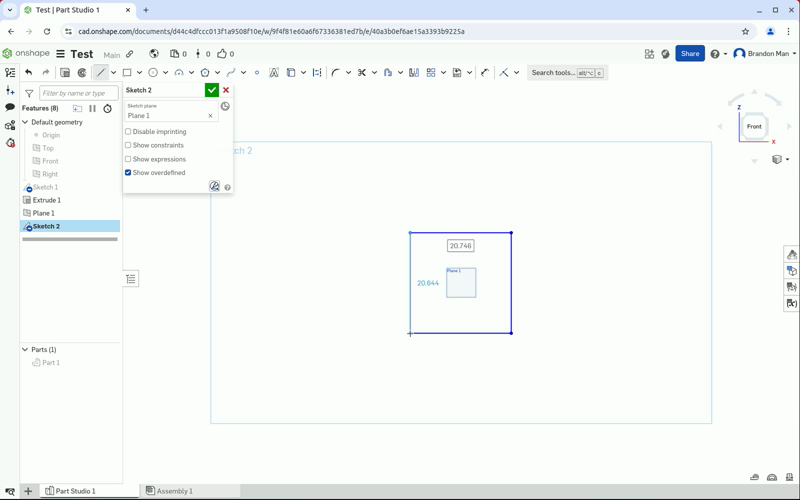
click(410, 333)
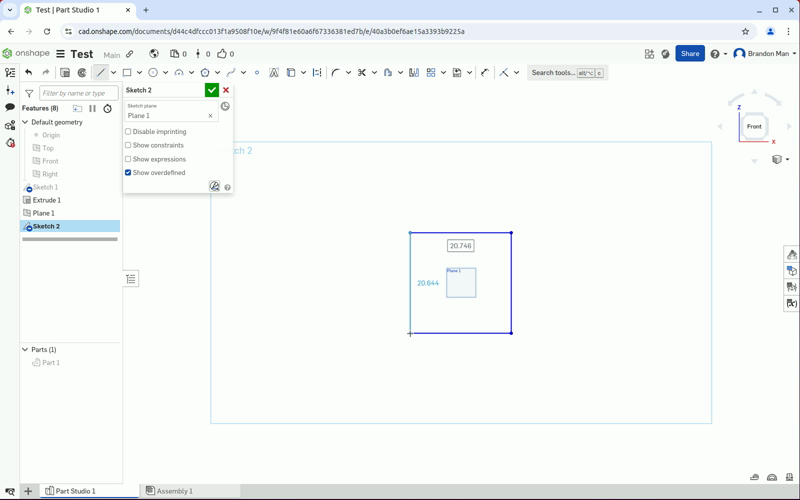
key(esc)
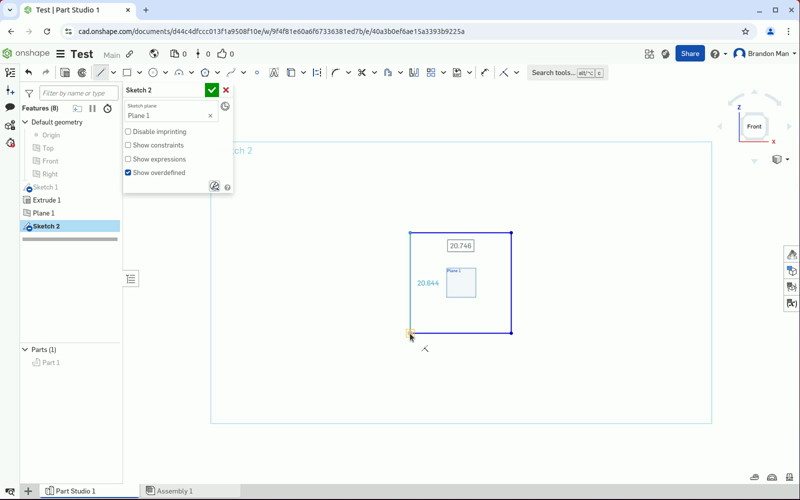
mouse_move(480, 273)
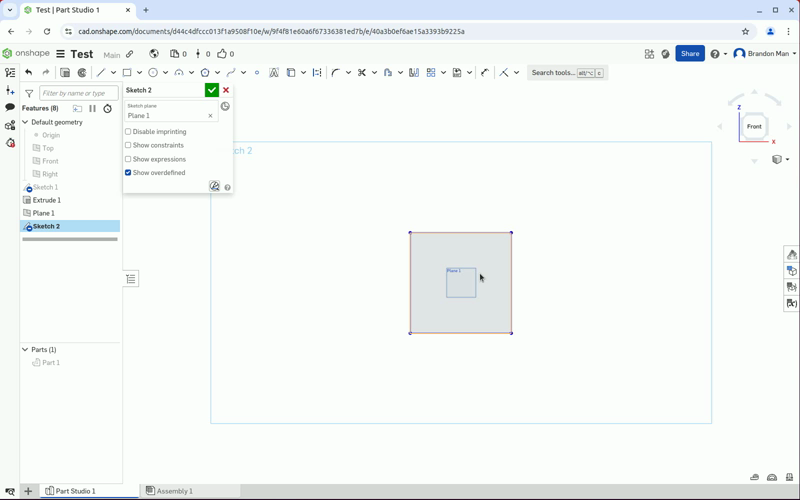
click(480, 273)
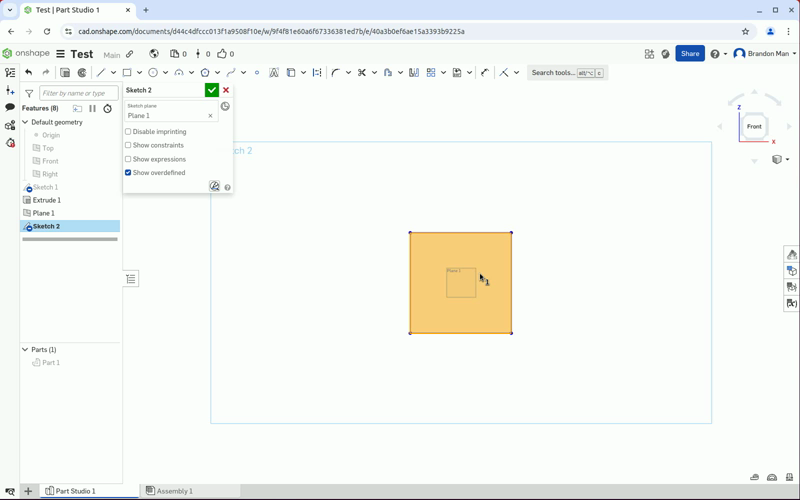
mouse_move(73, 352)
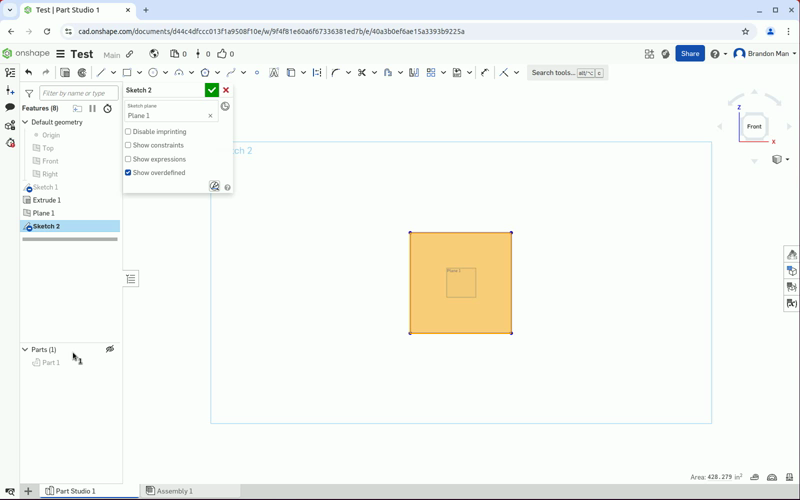
key(shift+y)
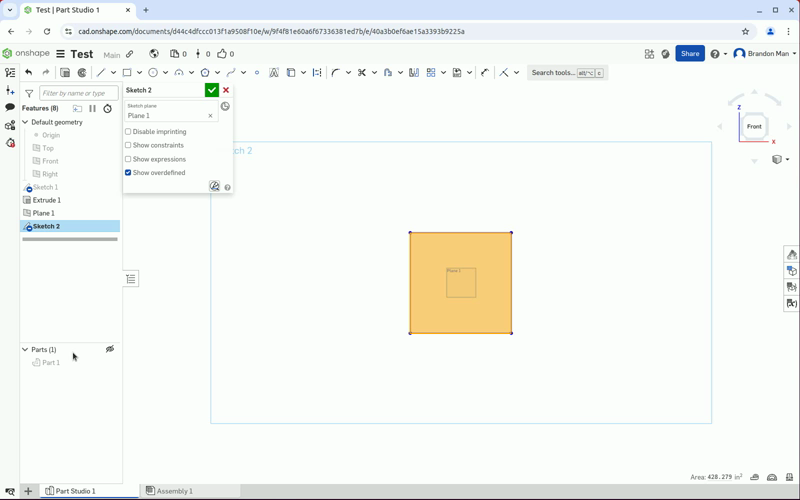
key(shift+e)
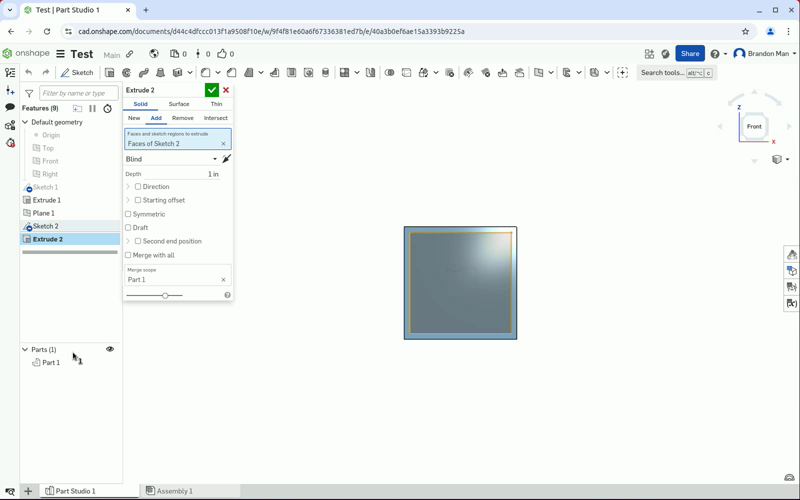
mouse_move(143, 106)
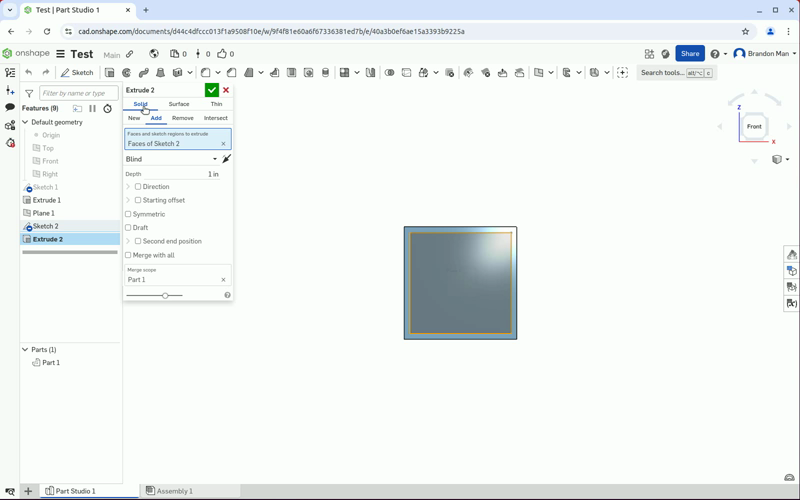
click(143, 106)
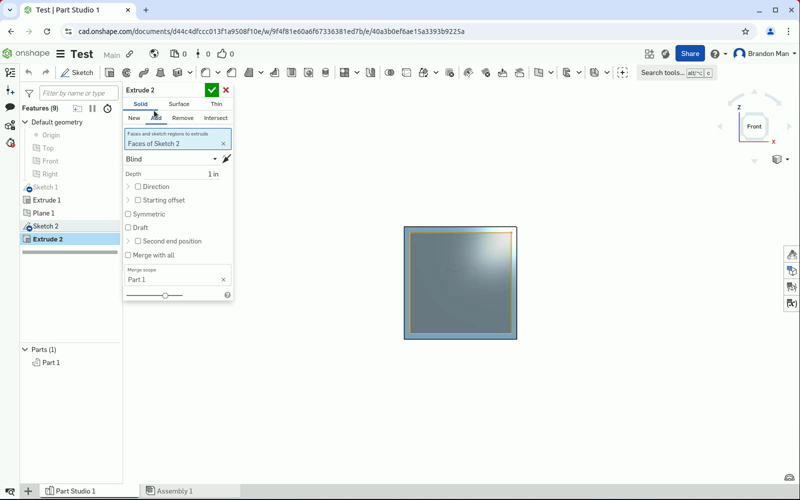
mouse_move(186, 120)
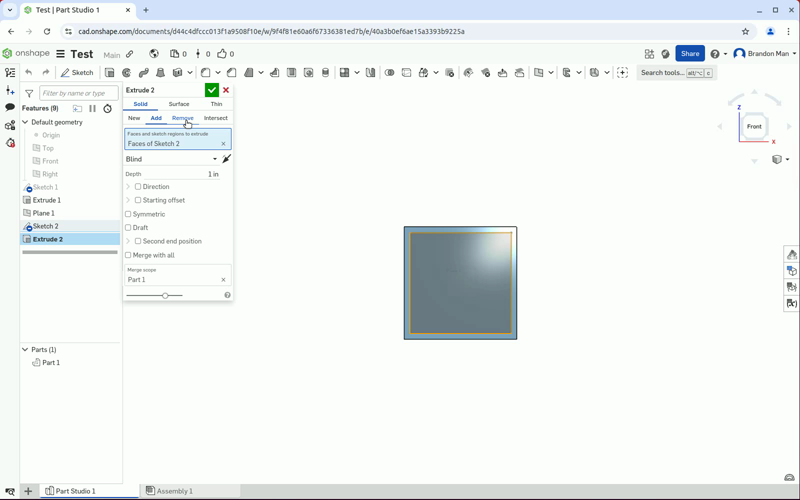
click(186, 120)
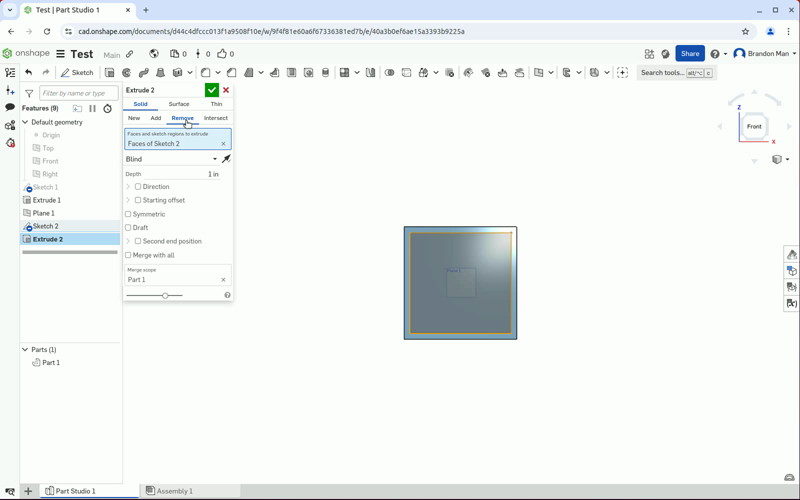
key(tab, 4)
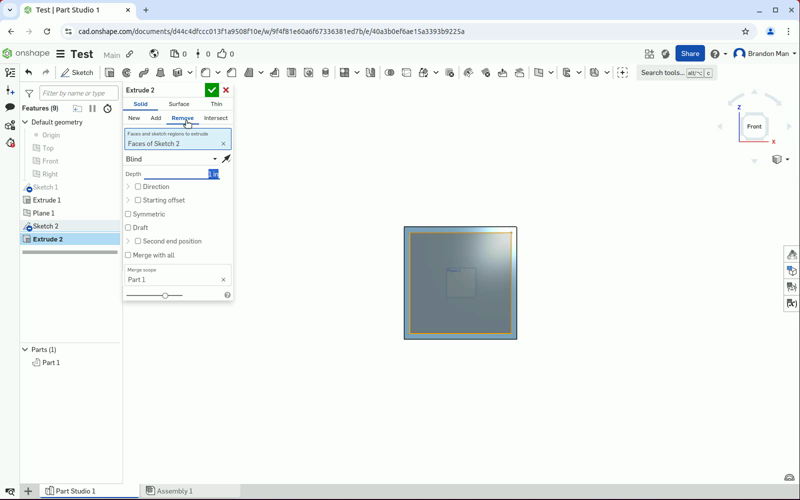
text(22.386)
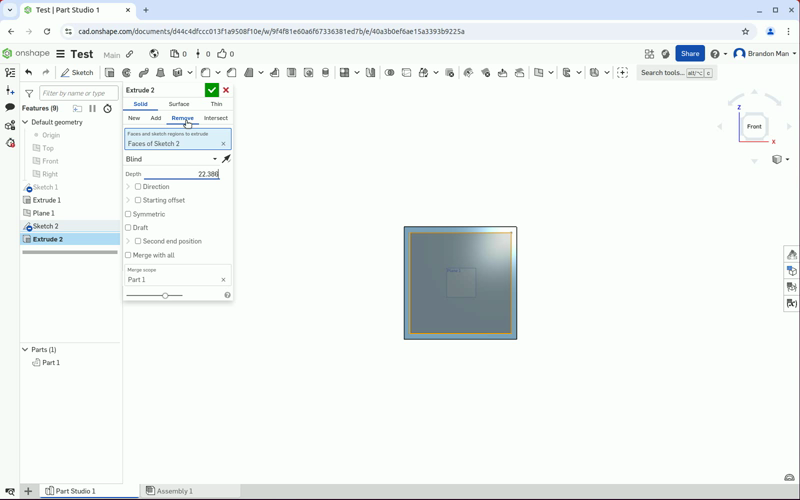
key(tab, 6)
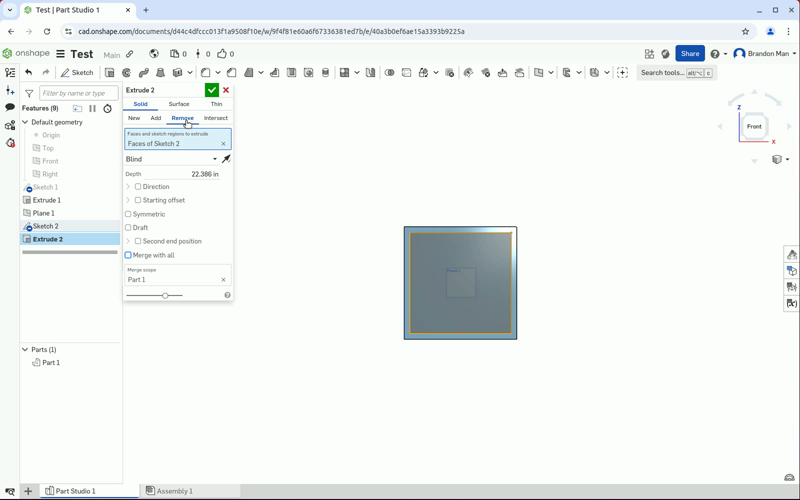
key(space)
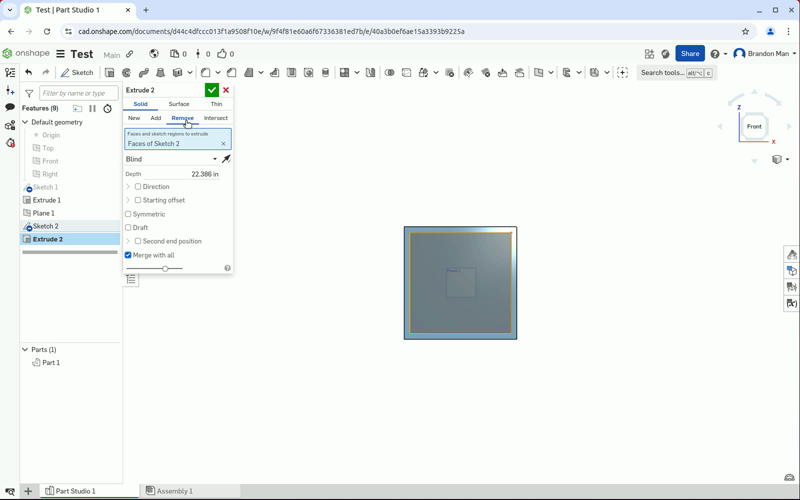
key(enter)
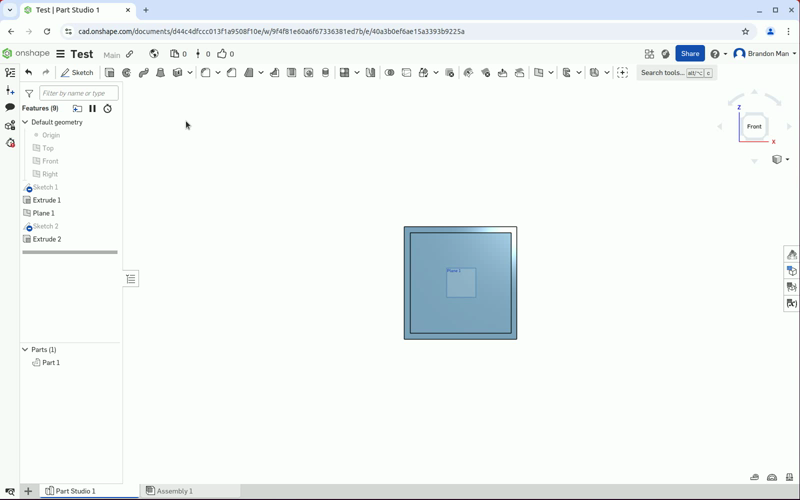
key(shift+h)
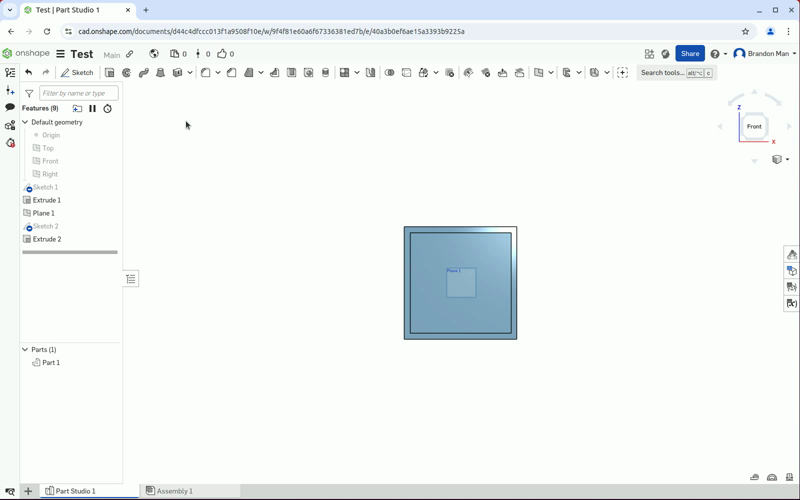
key(shift+h)
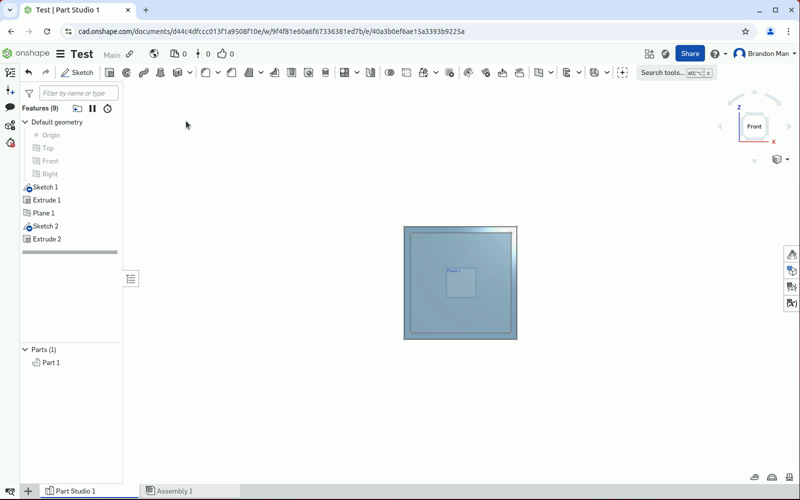
key(shift+7)
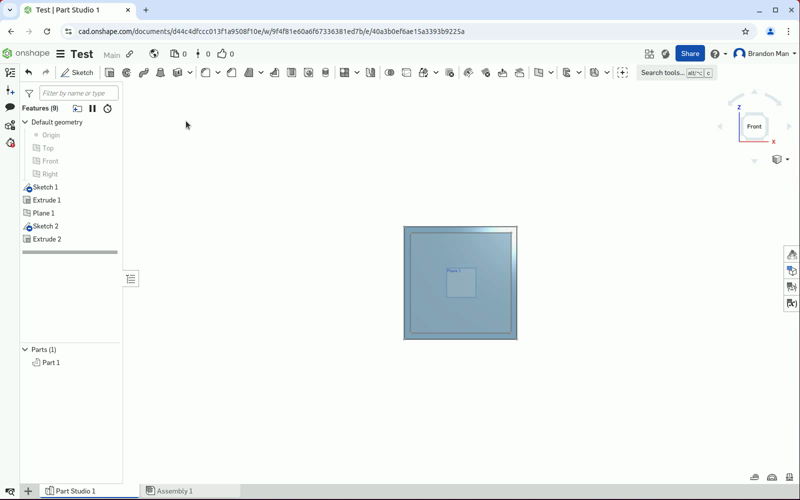
key(left, 2)
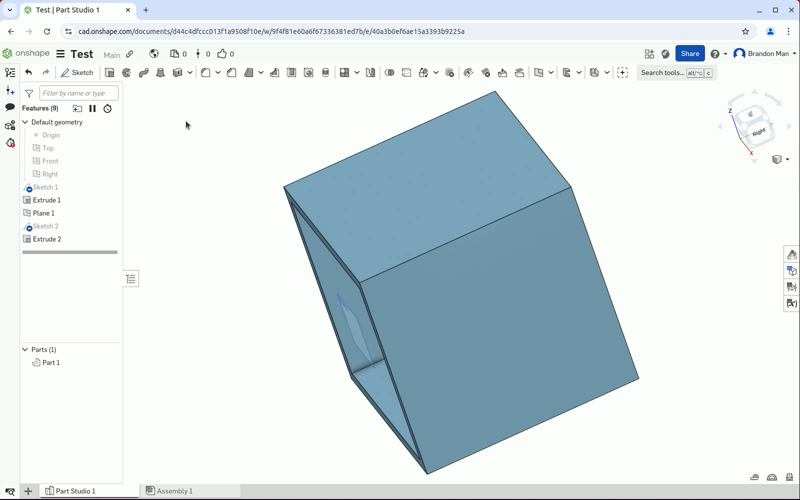
key(down, 2)
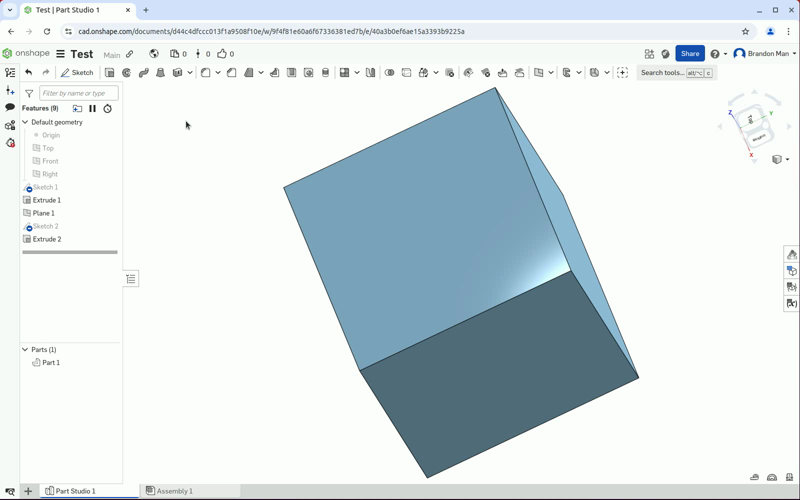
key(up, 2)
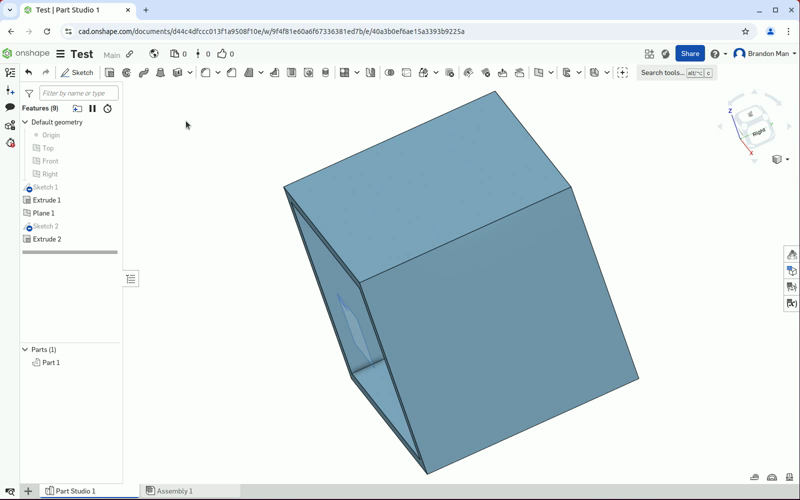
key(right, 2)
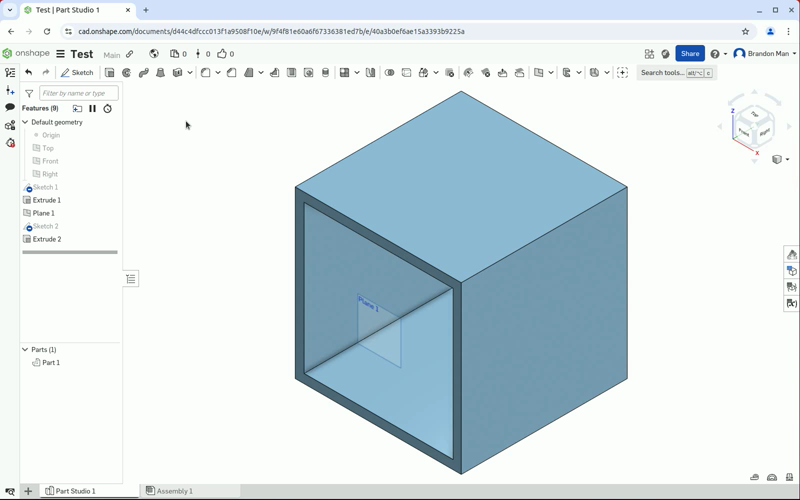
mouse_move(73, 189)
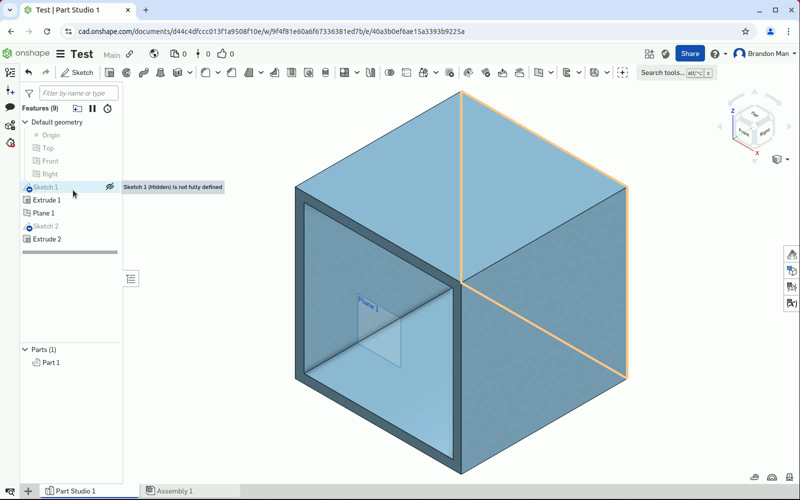
click(73, 189)